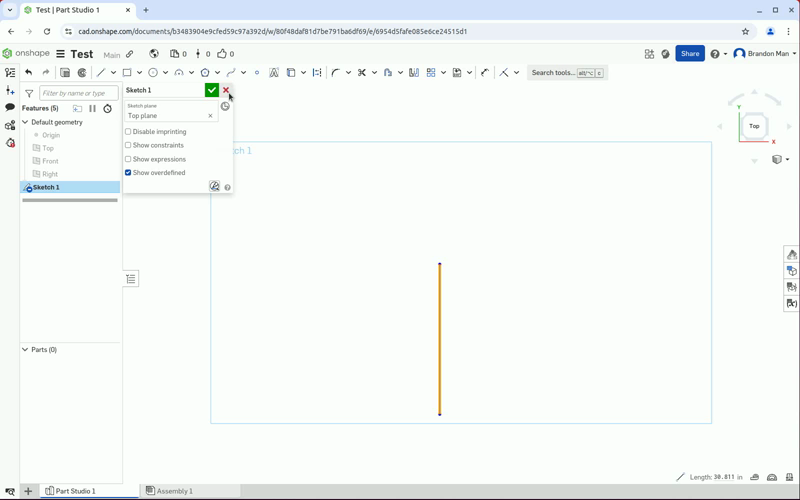
key(shift+h)
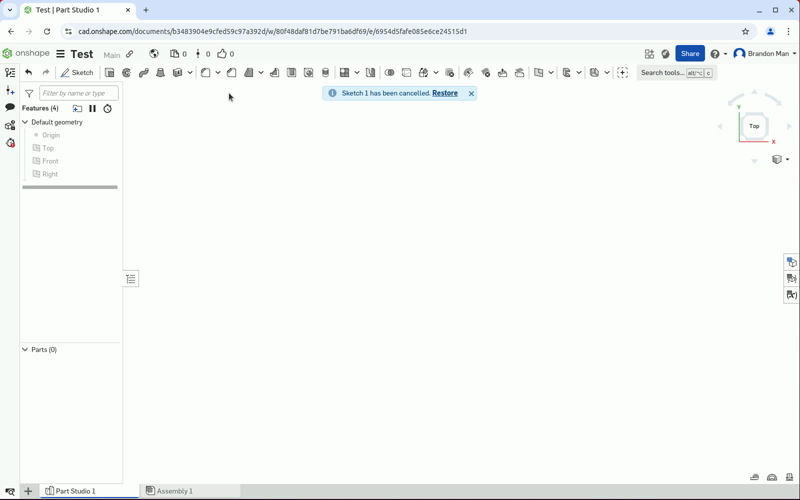
mouse_move(73, 352)
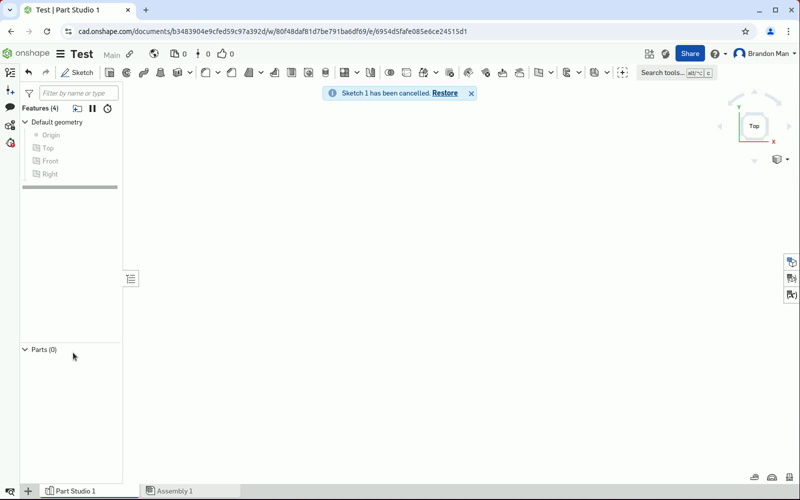
key(y)
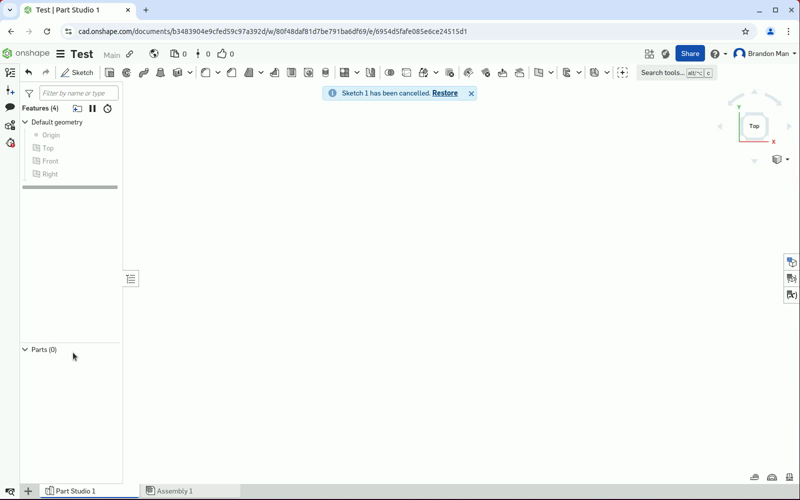
key(shift+p)
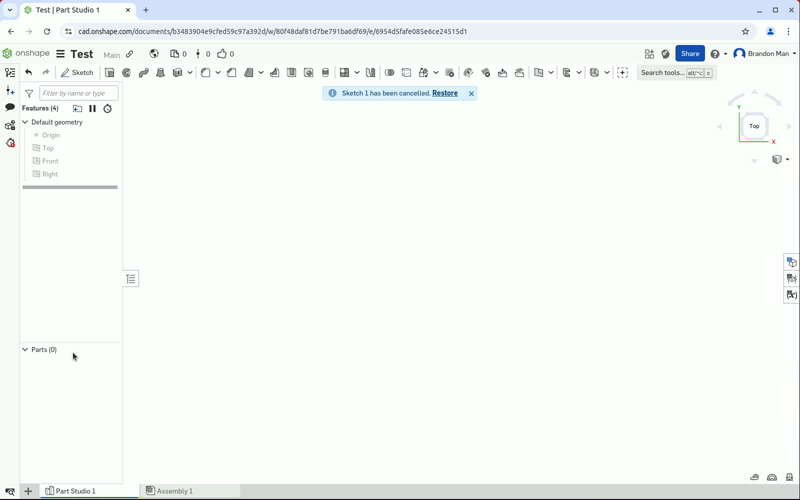
key(space)
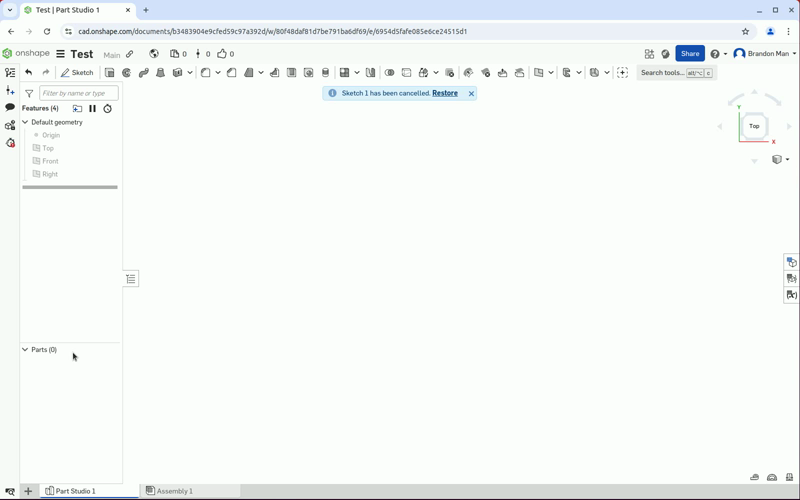
key_down(shift)
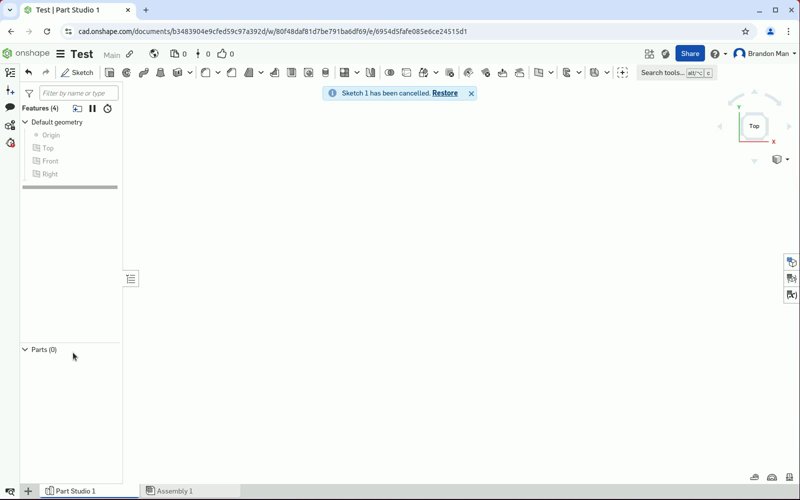
key(up)
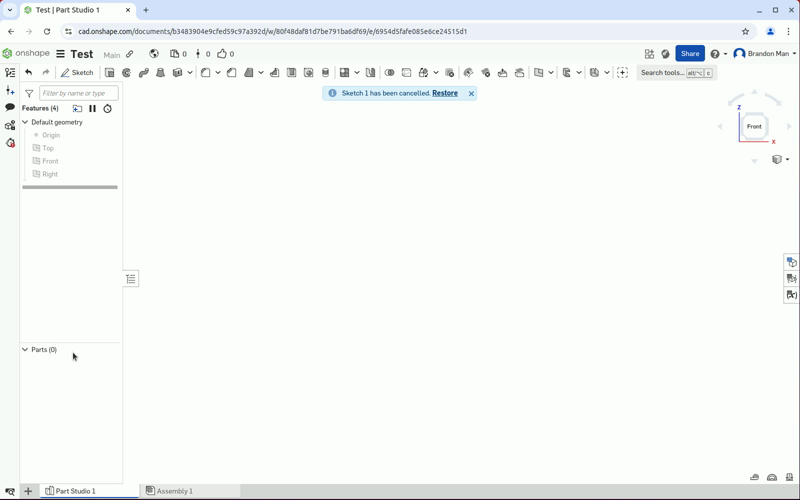
key_up(shift)
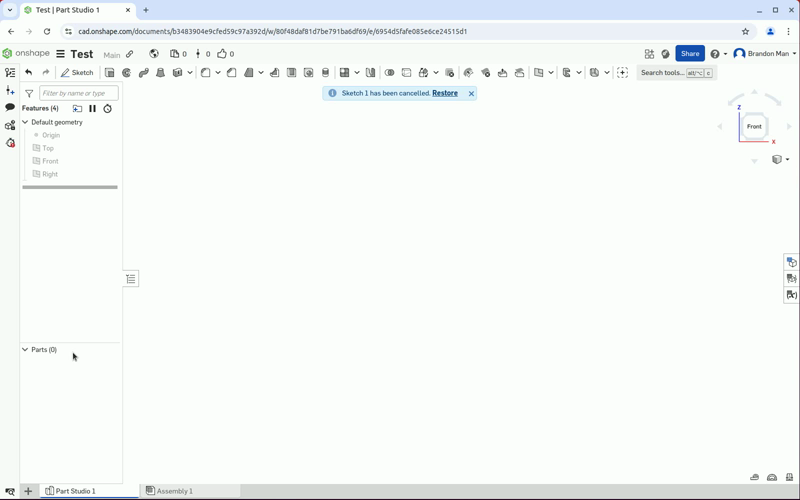
mouse_move(73, 352)
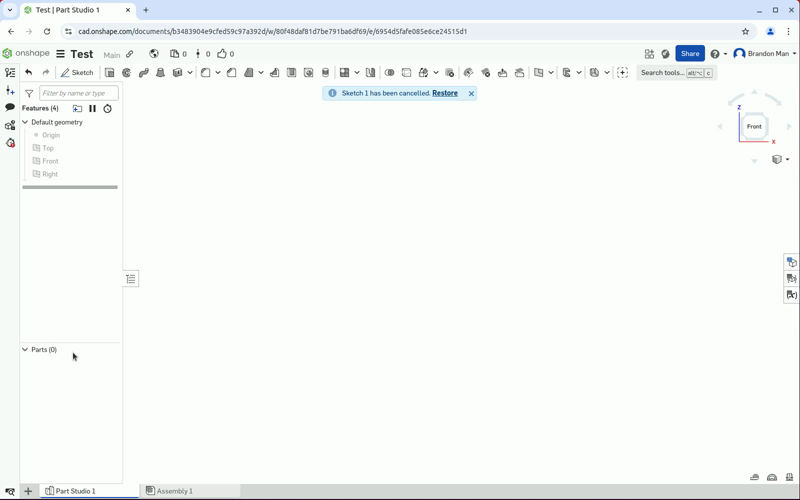
key(shift+y)
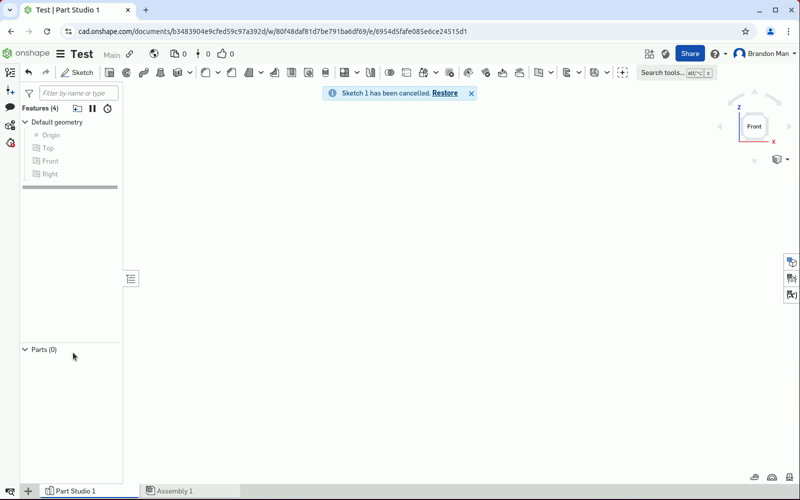
key(shift+s)
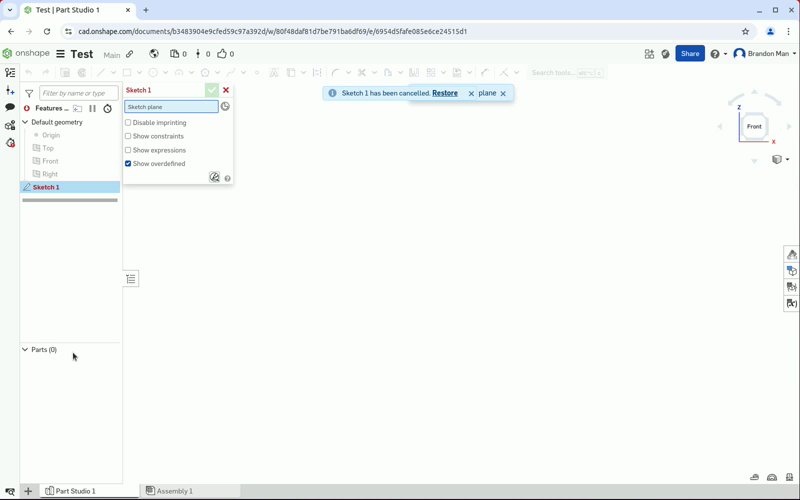
mouse_move(73, 163)
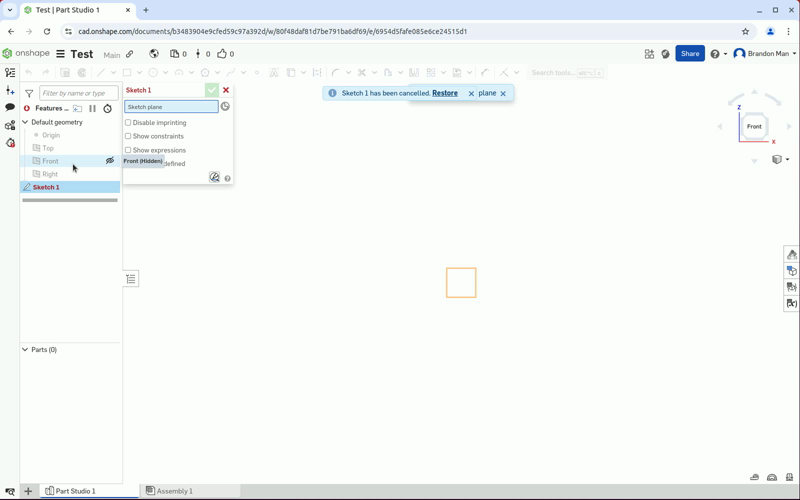
click(73, 163)
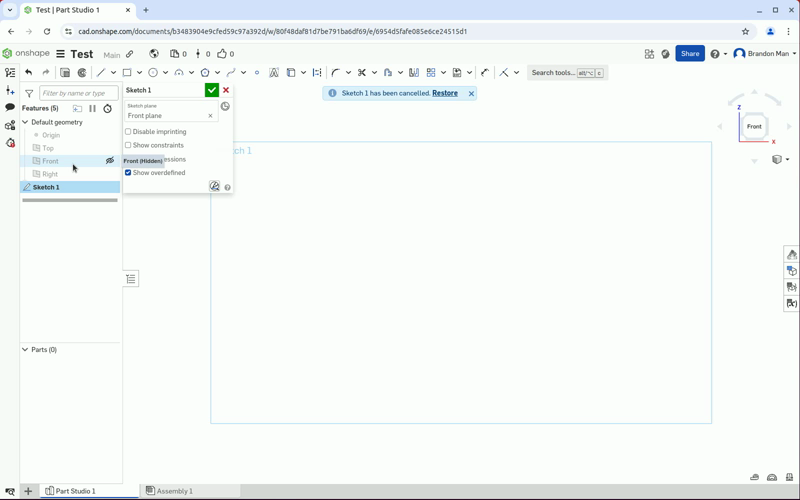
mouse_move(73, 352)
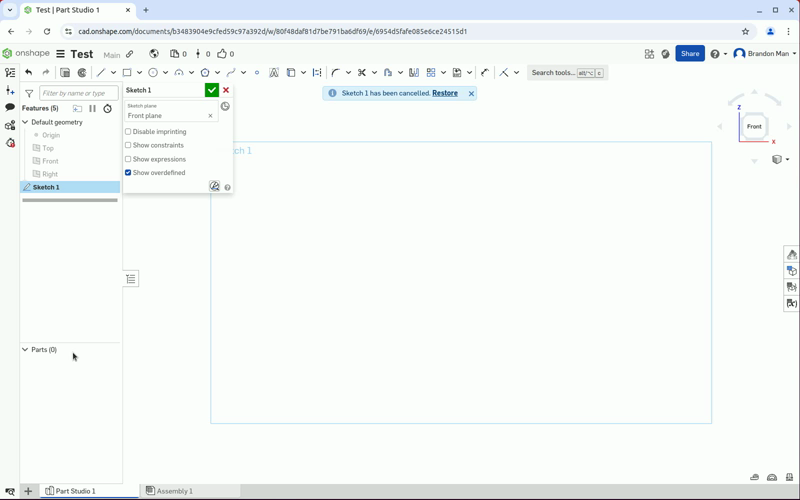
key(y)
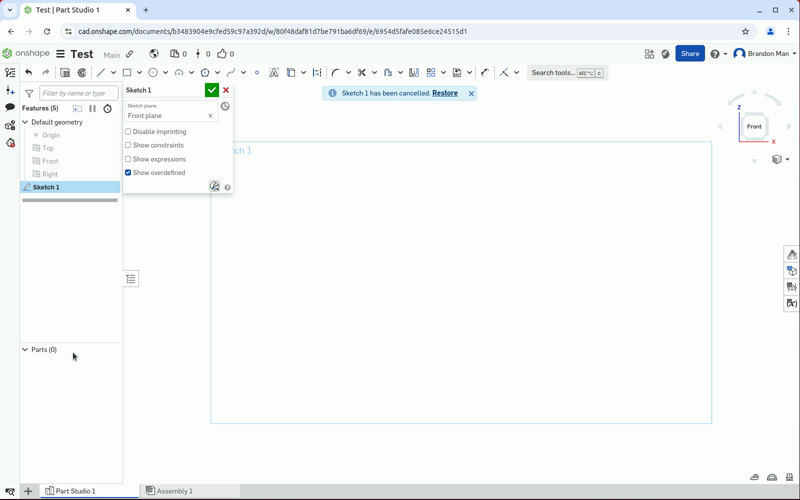
key(c)
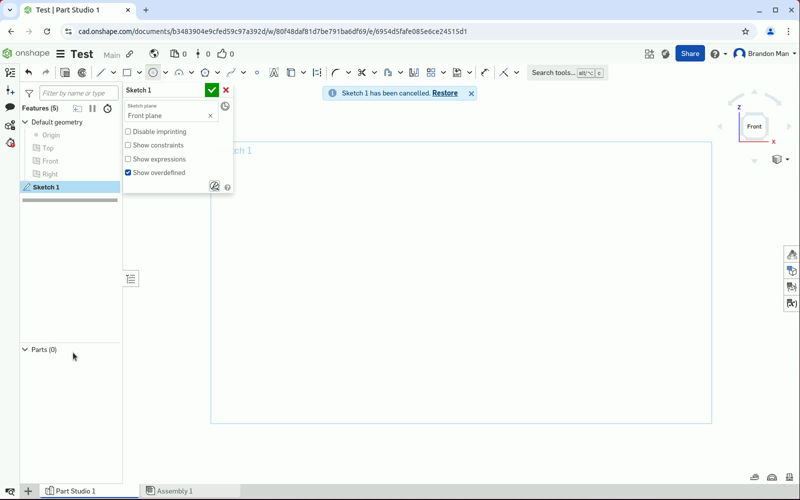
key_down(shift)
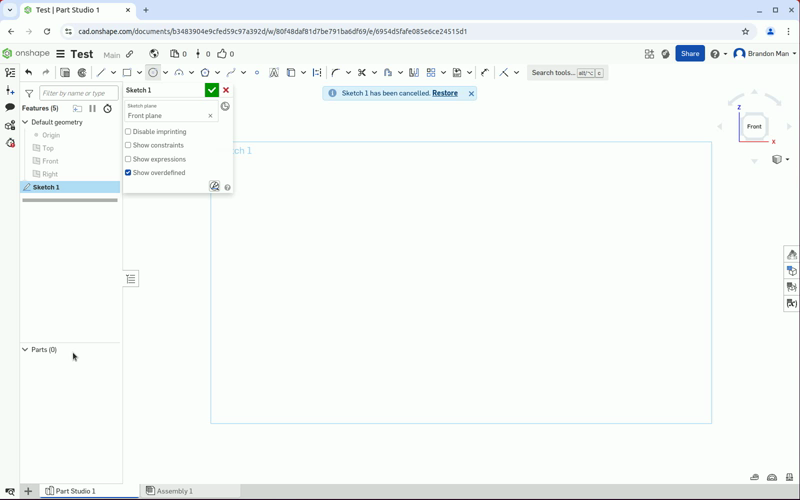
mouse_move(461, 282)
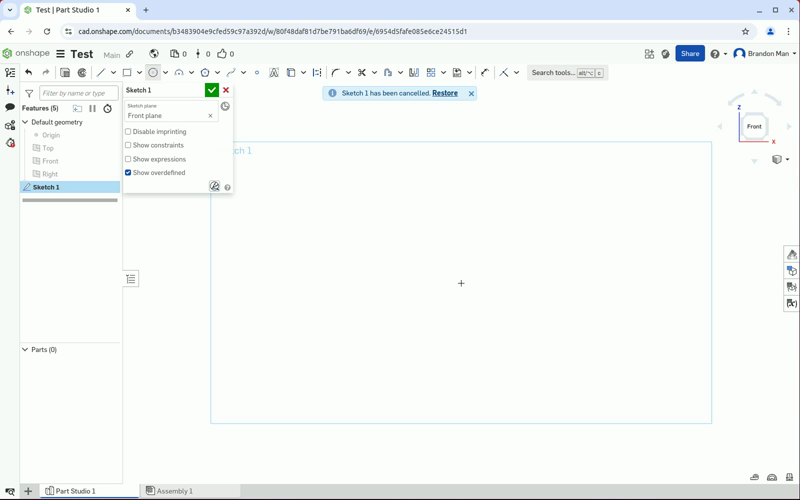
click(461, 282)
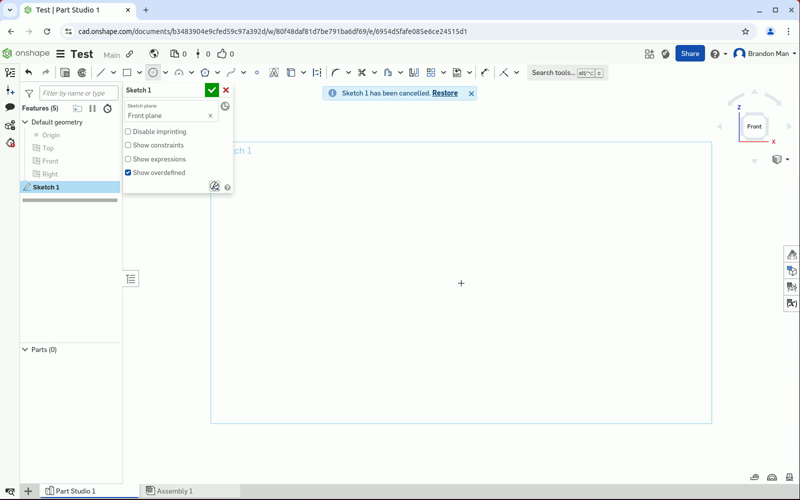
key_up(shift)
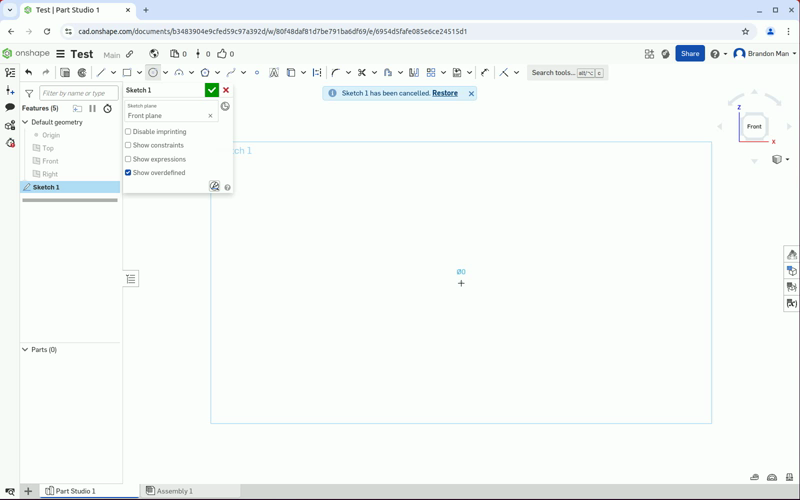
mouse_move(497, 282)
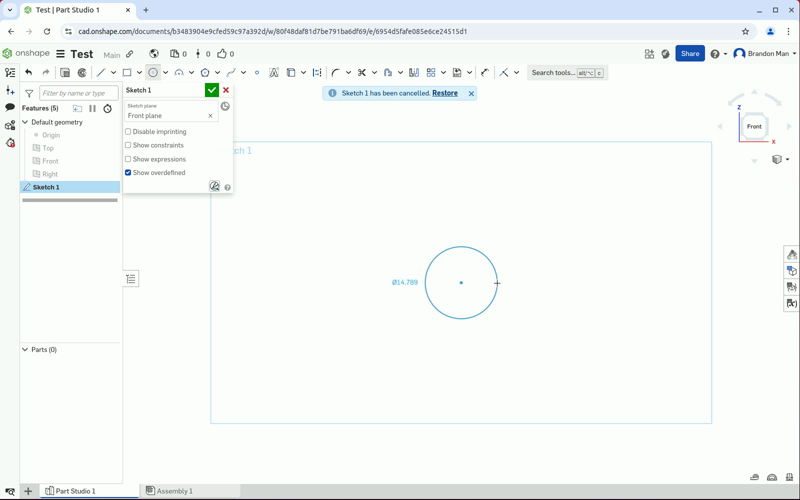
click(497, 282)
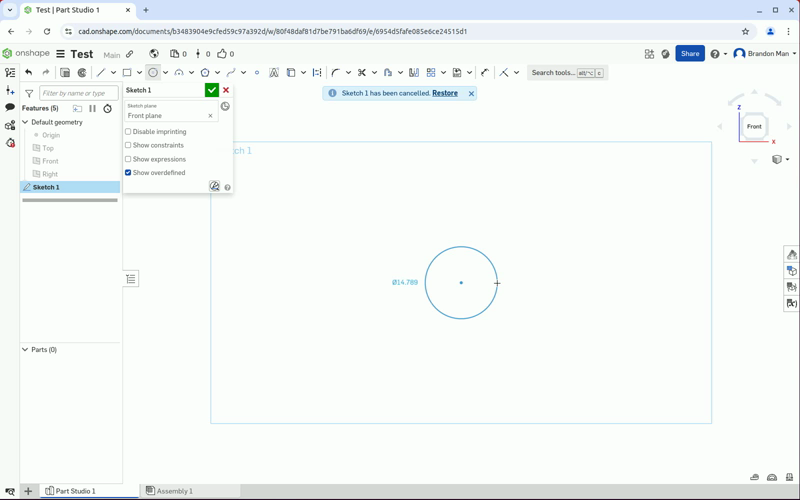
key(esc)
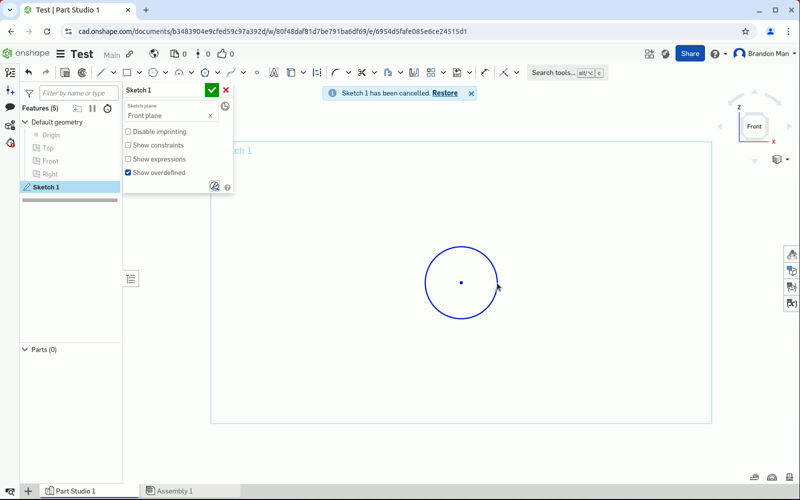
key(c)
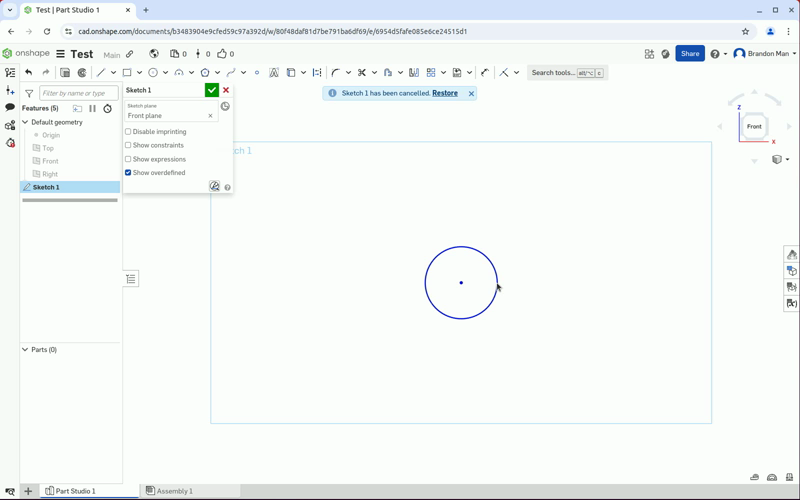
key_down(shift)
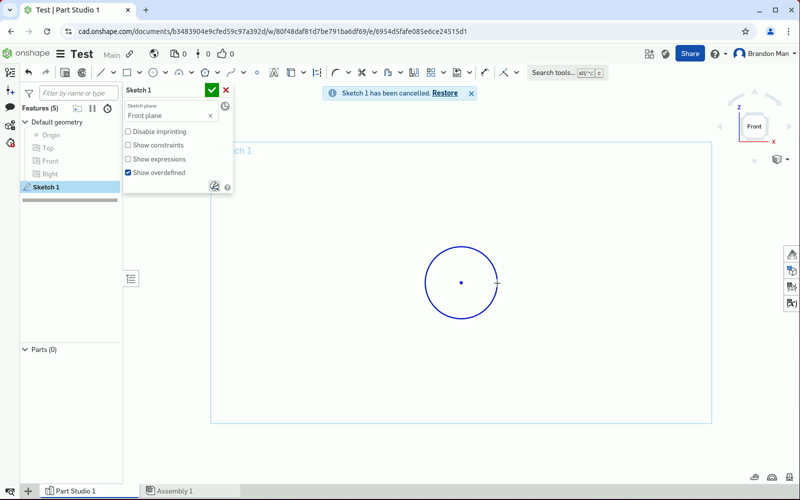
mouse_move(461, 282)
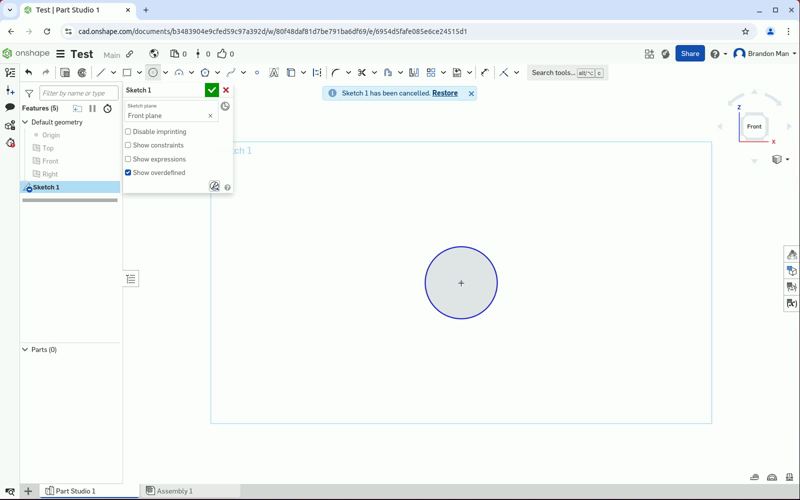
click(461, 282)
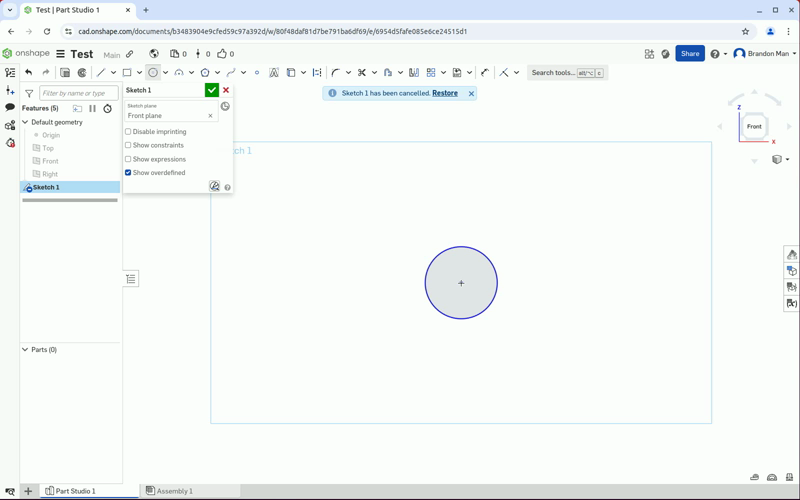
key_up(shift)
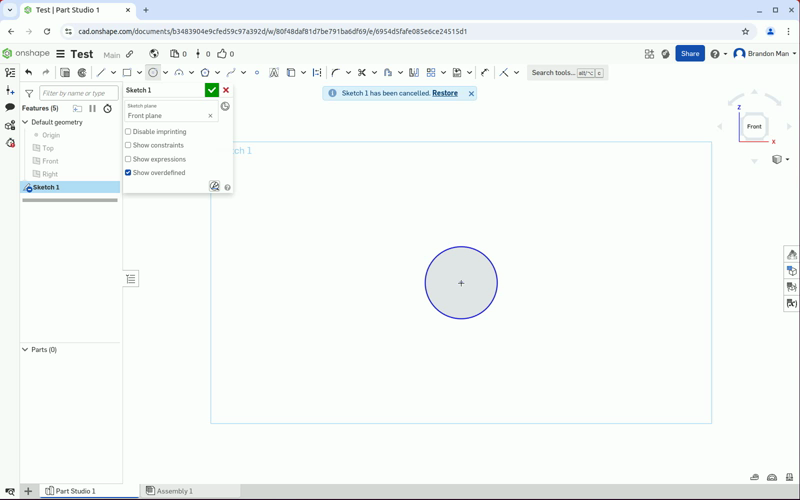
mouse_move(479, 282)
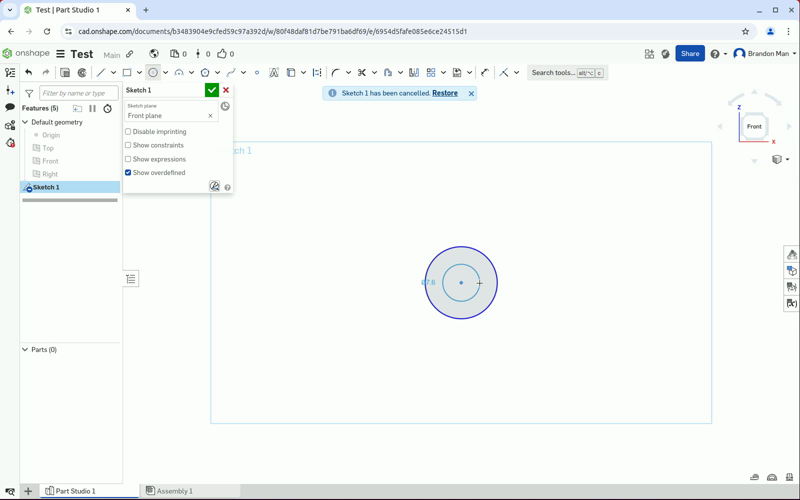
click(479, 282)
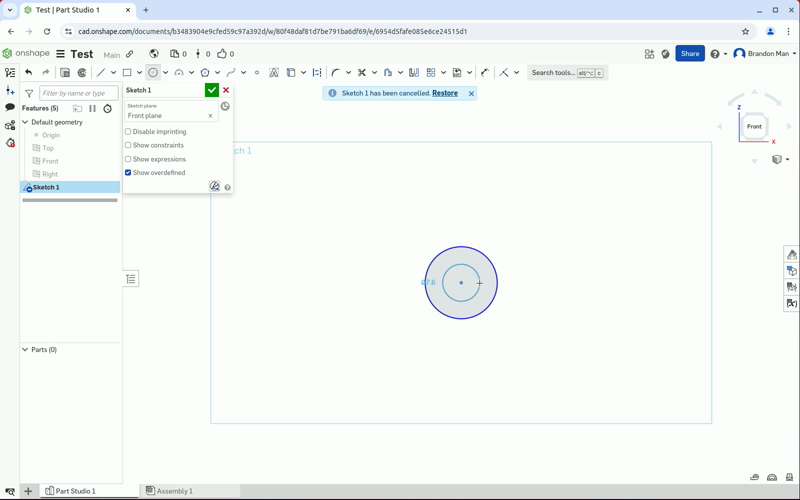
key(esc)
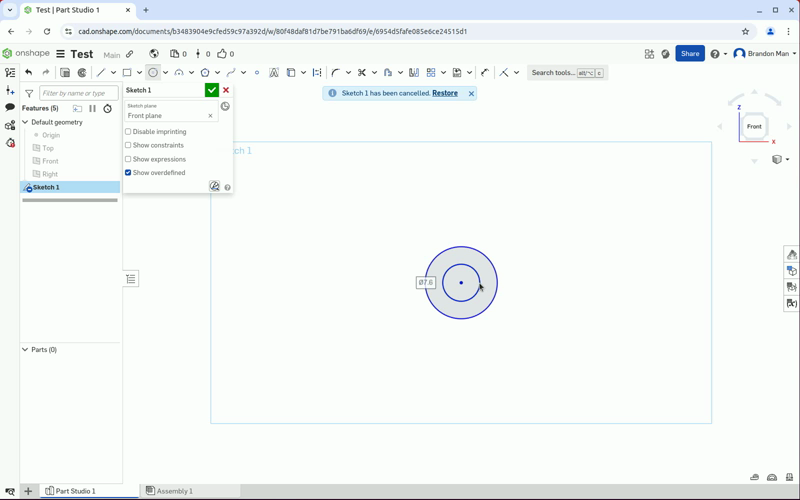
mouse_move(432, 294)
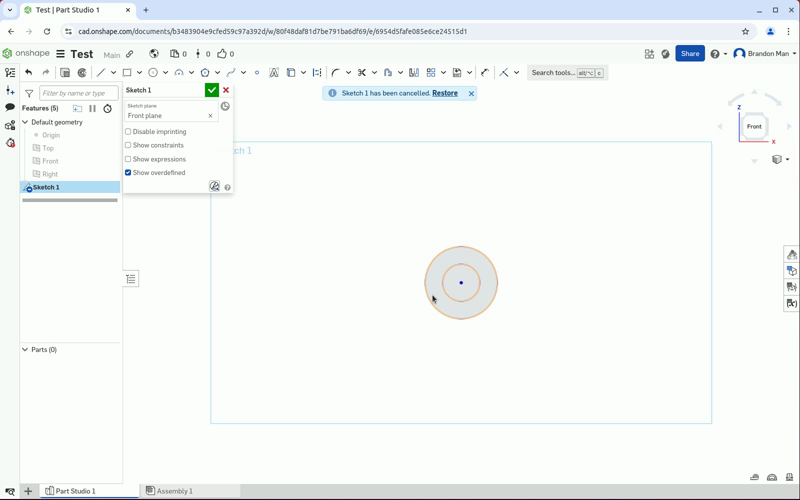
click(432, 294)
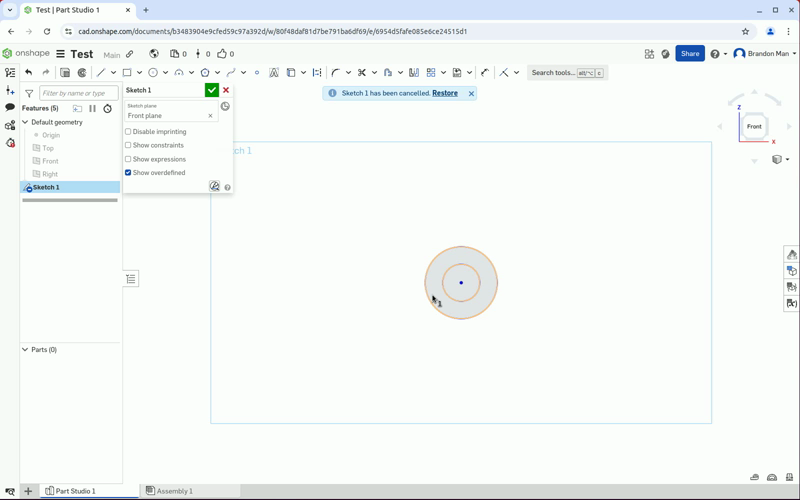
mouse_move(73, 352)
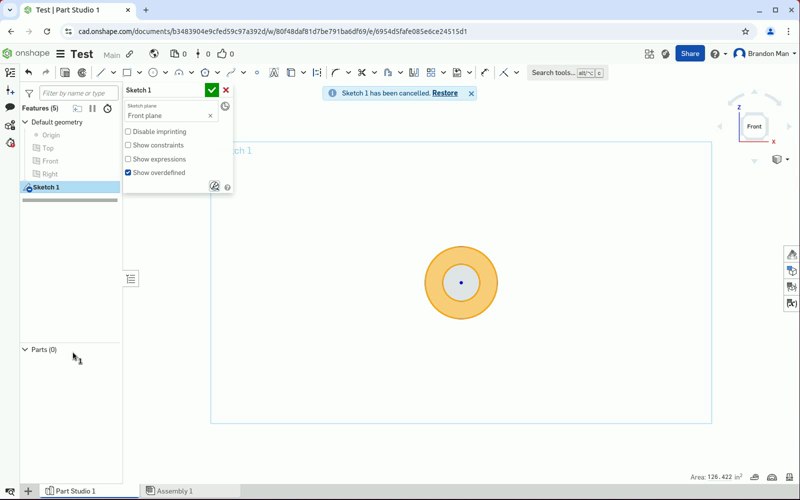
key(shift+y)
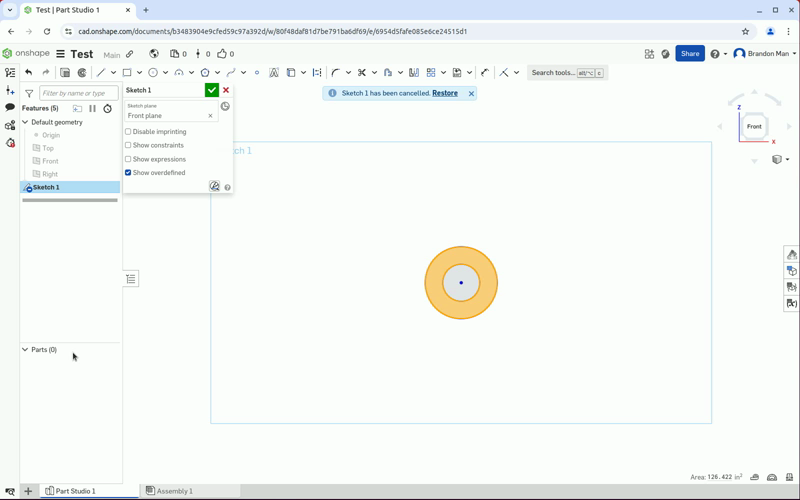
key(shift+e)
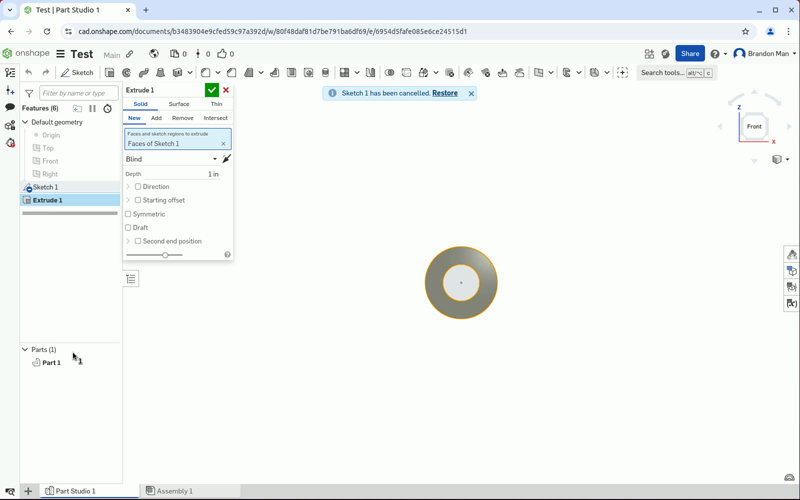
mouse_move(143, 106)
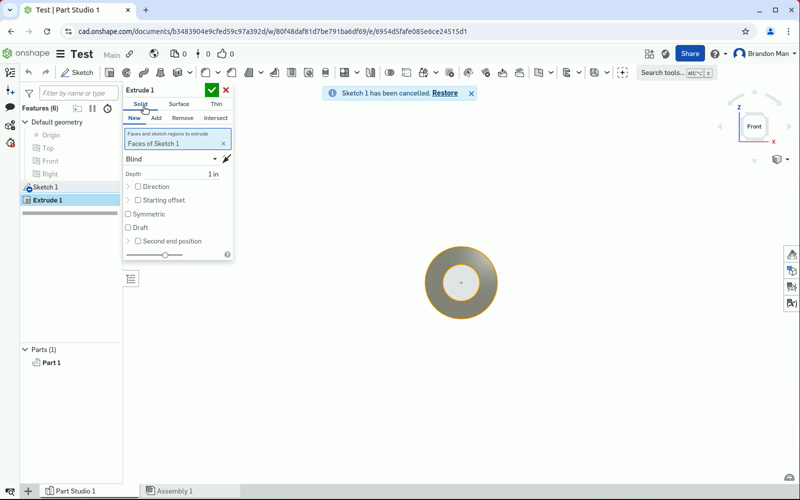
click(143, 106)
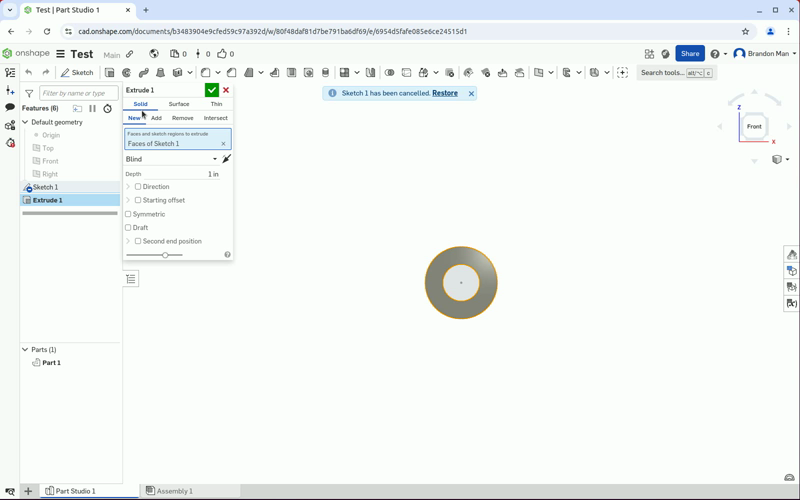
mouse_move(137, 120)
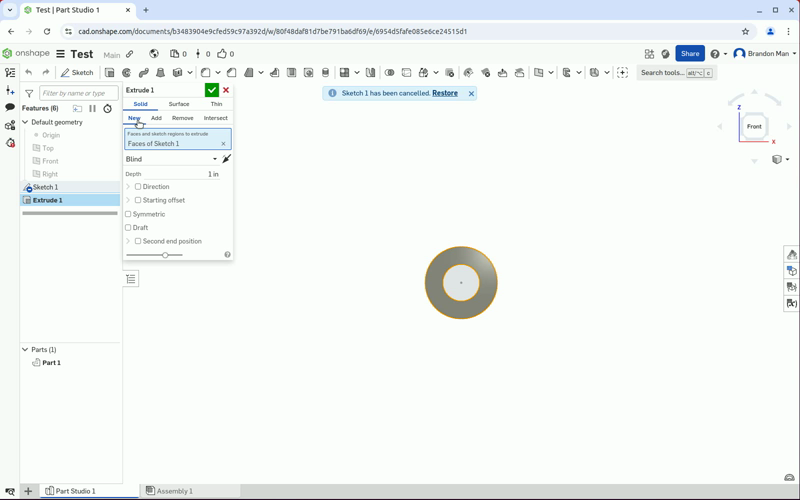
click(137, 120)
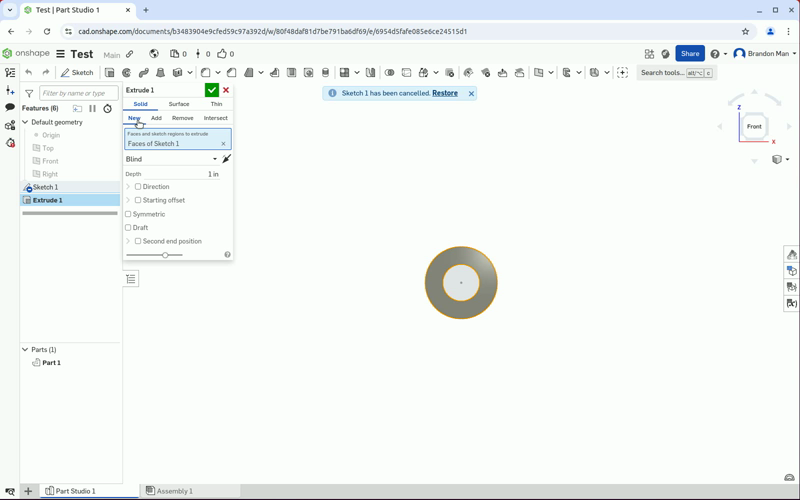
key(tab, 4)
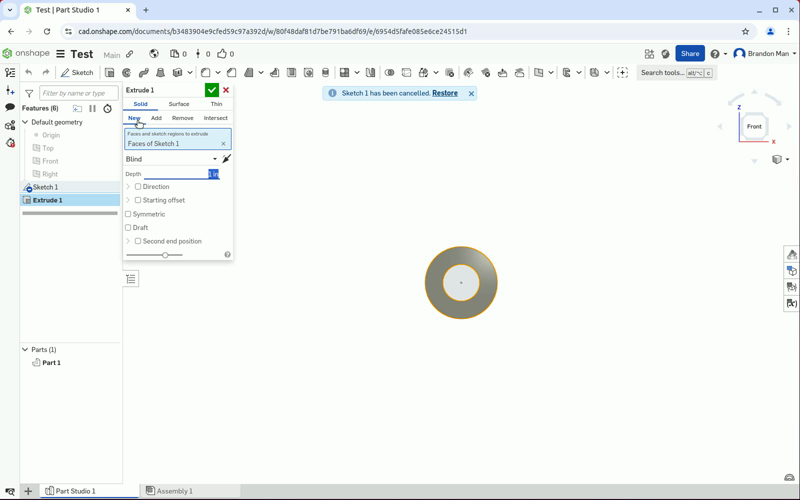
text(3.129)
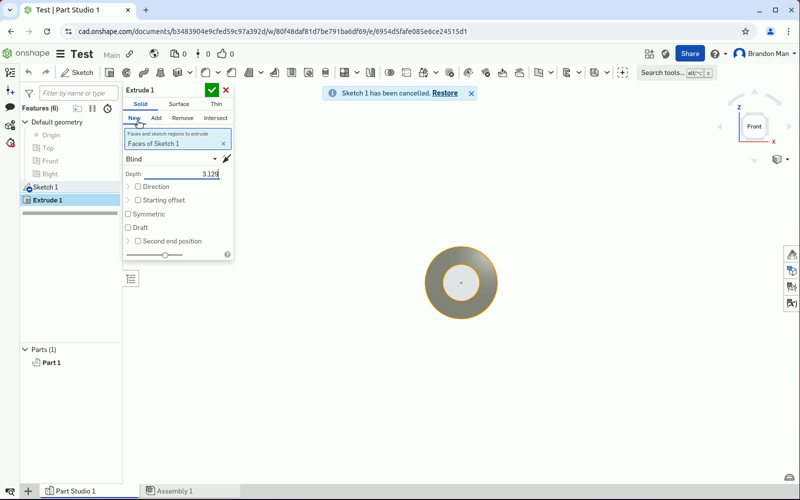
key(enter)
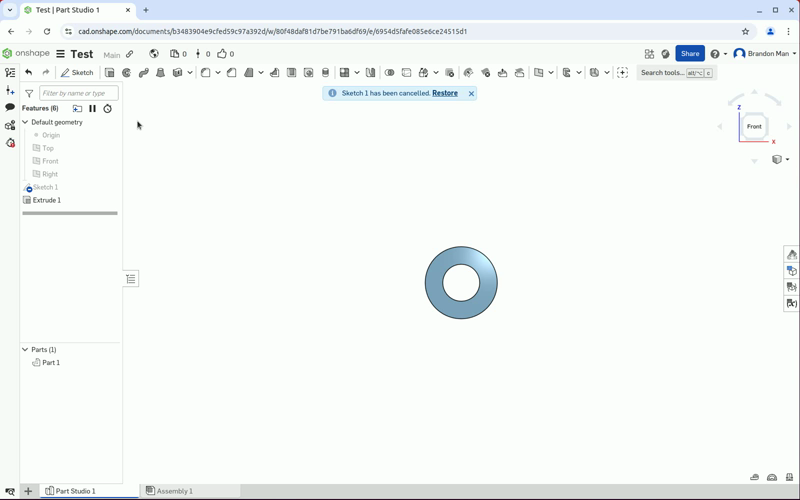
key(shift+h)
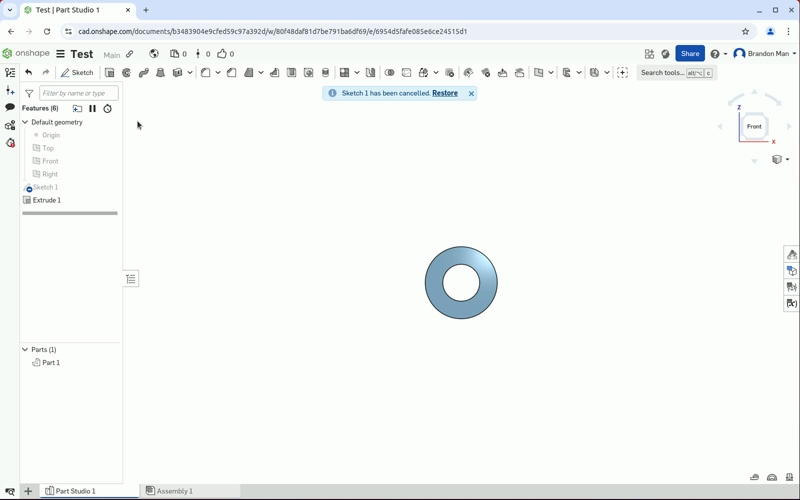
key(shift+h)
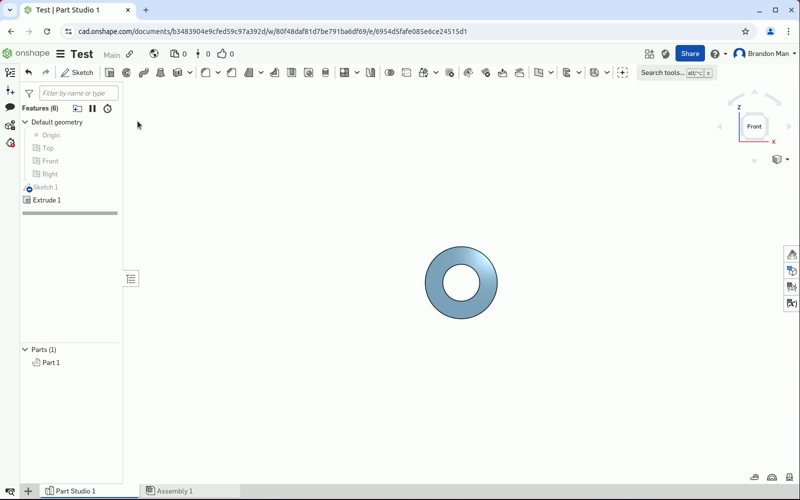
mouse_move(73, 189)
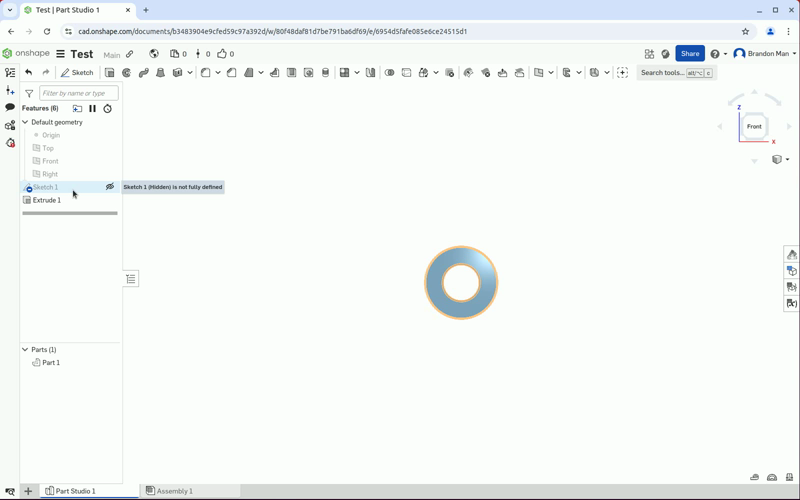
click(73, 189)
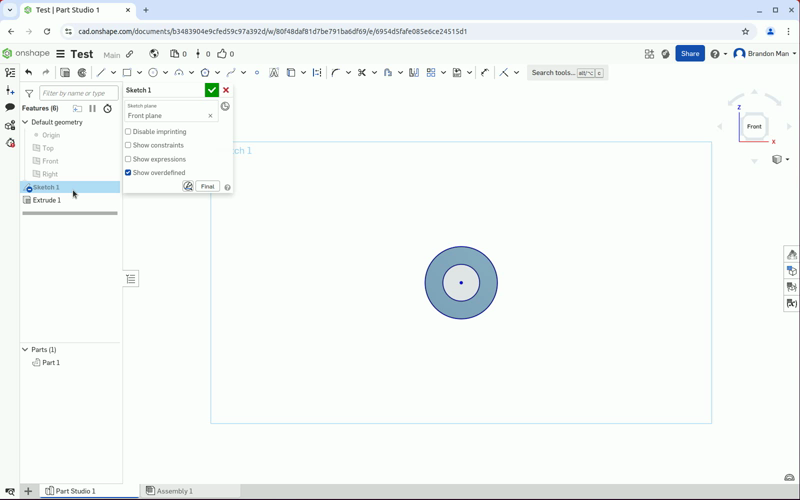
mouse_move(229, 92)
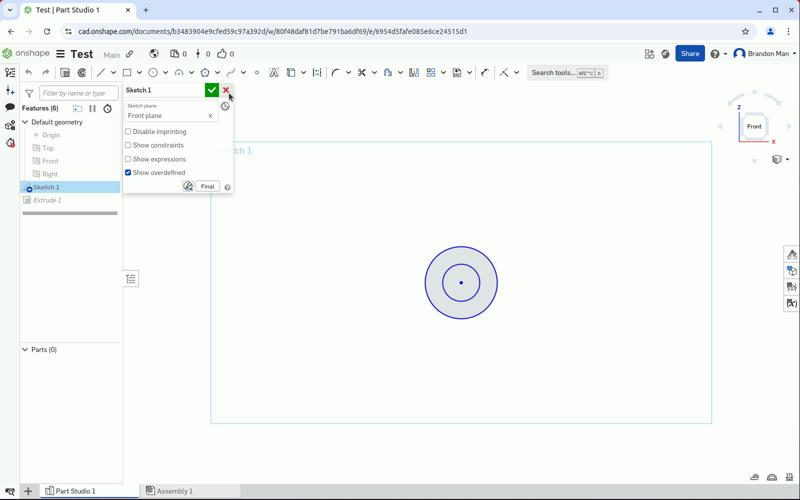
click(229, 92)
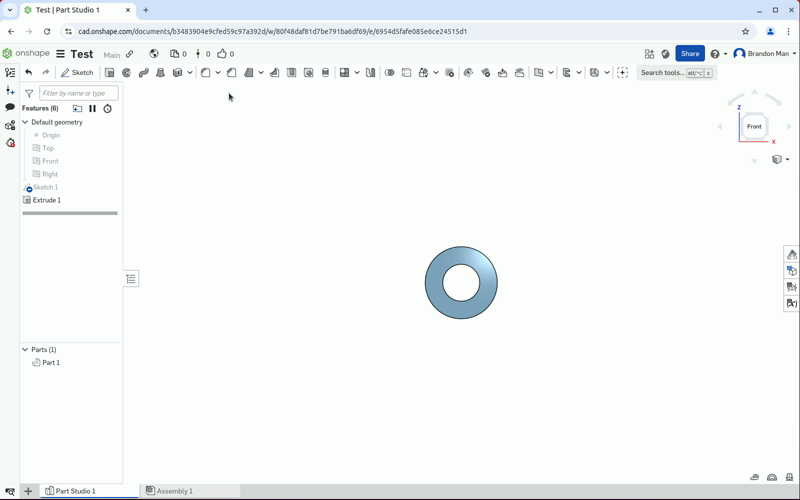
mouse_move(541, 75)
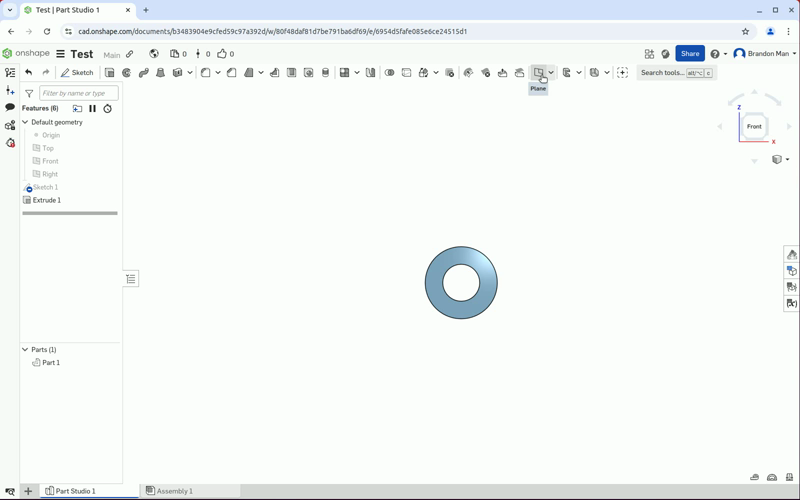
click(541, 75)
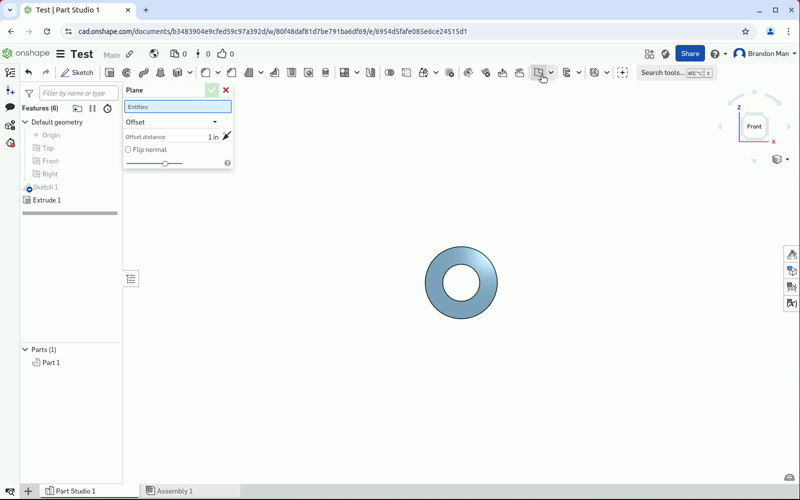
mouse_move(73, 163)
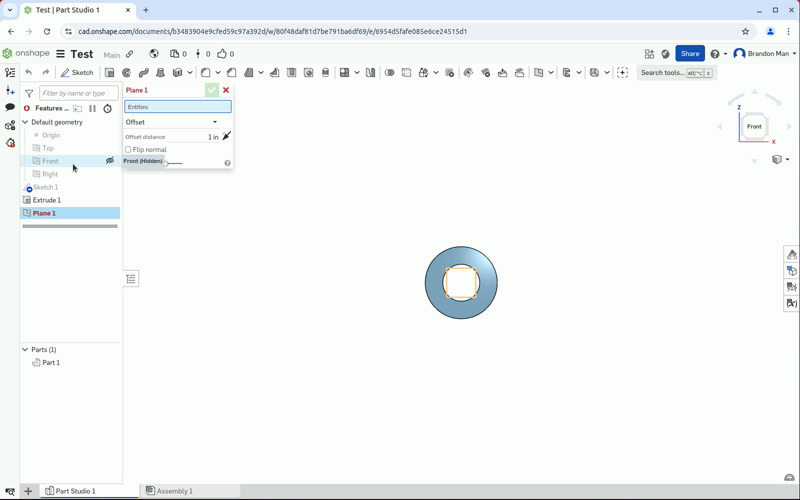
click(73, 163)
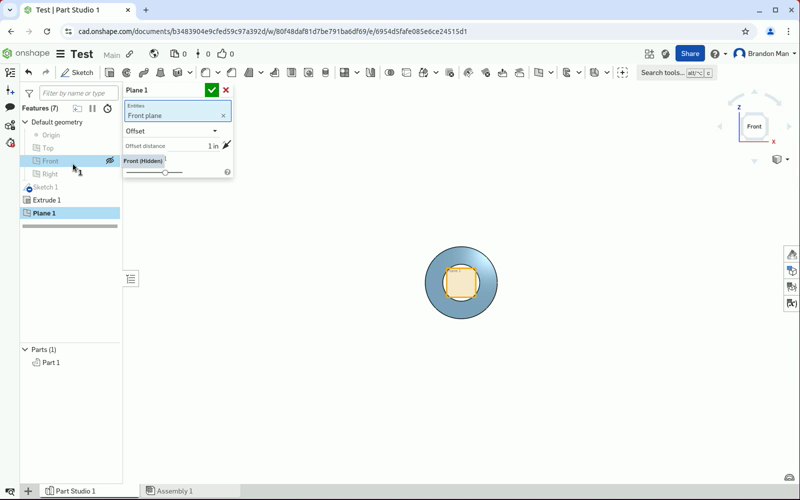
key(tab, 2)
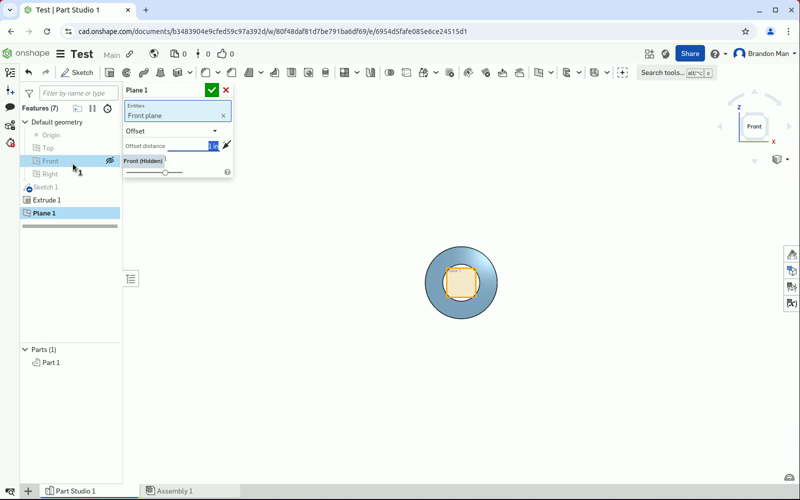
text(3.143)
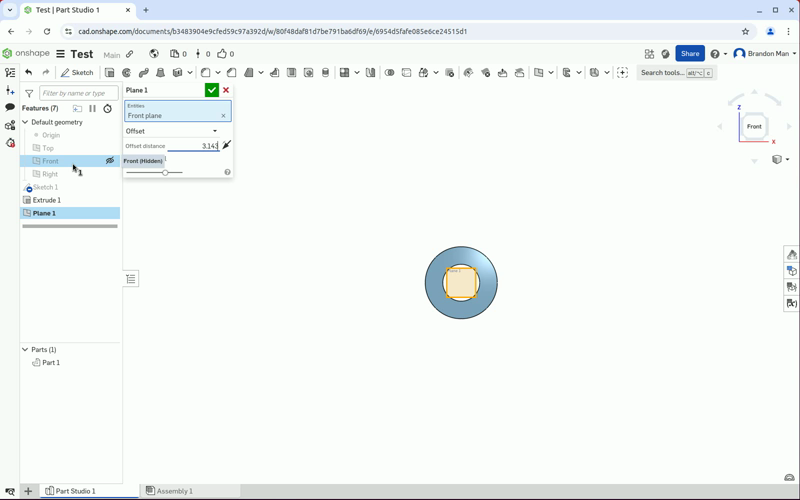
key(enter, 2)
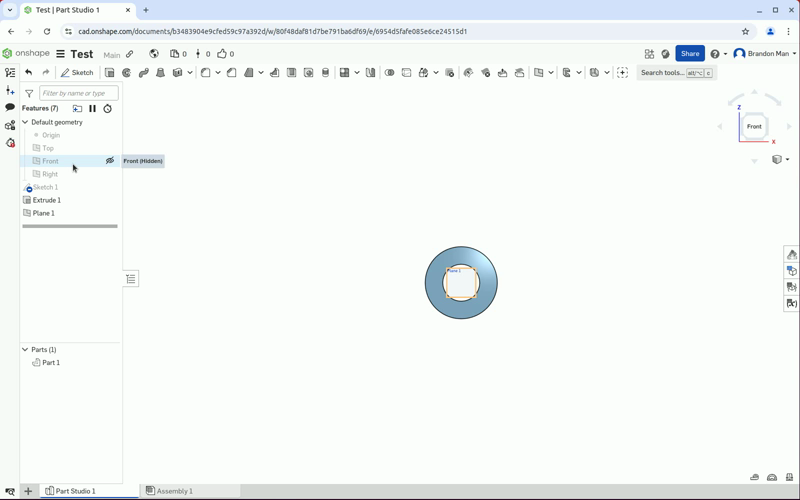
key(shift+s)
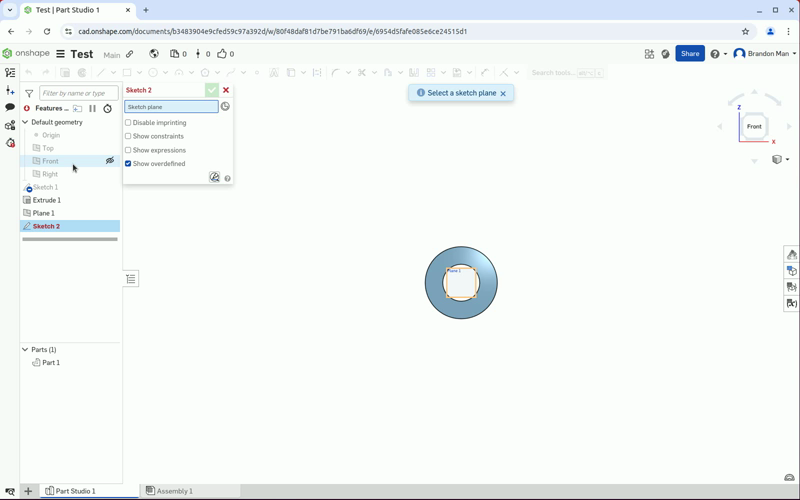
mouse_move(73, 215)
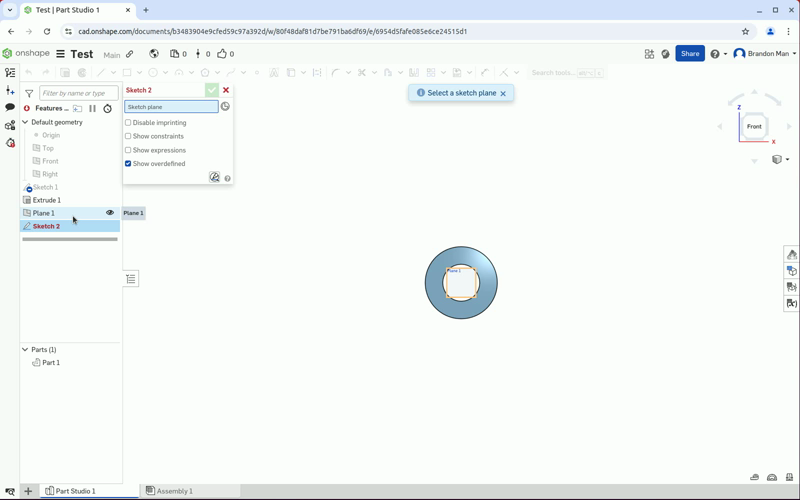
click(73, 215)
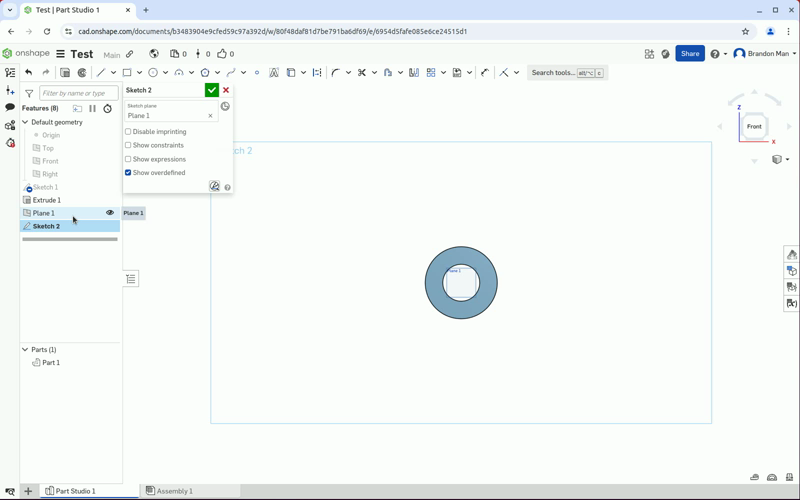
mouse_move(73, 352)
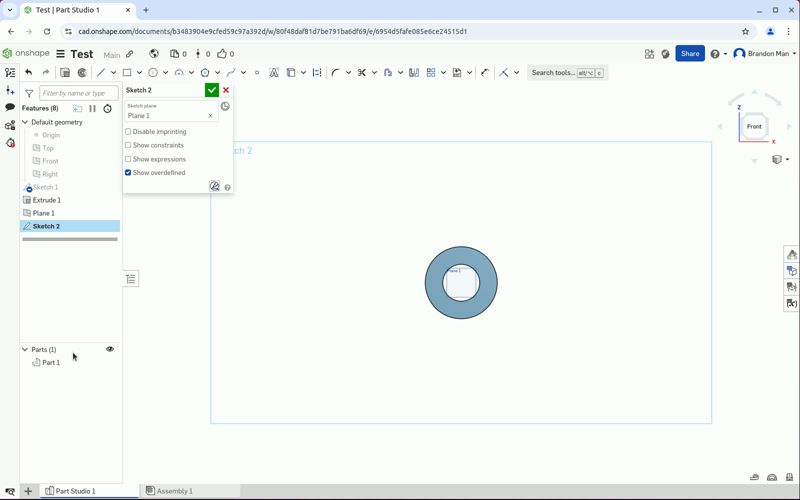
key(y)
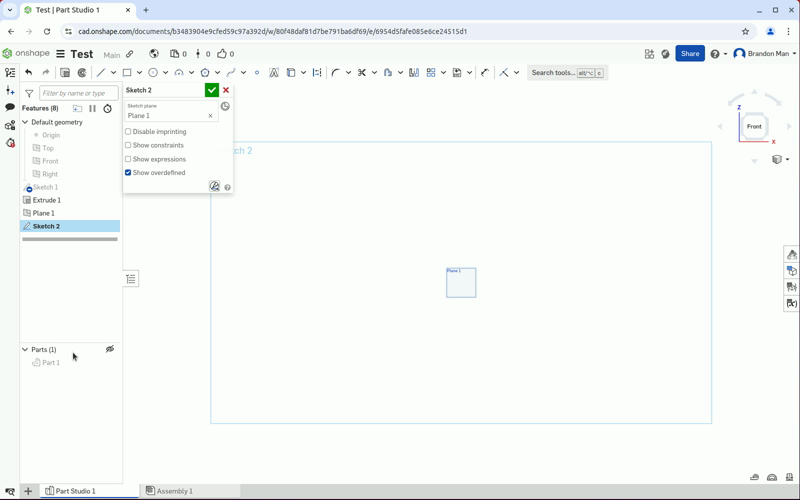
key(c)
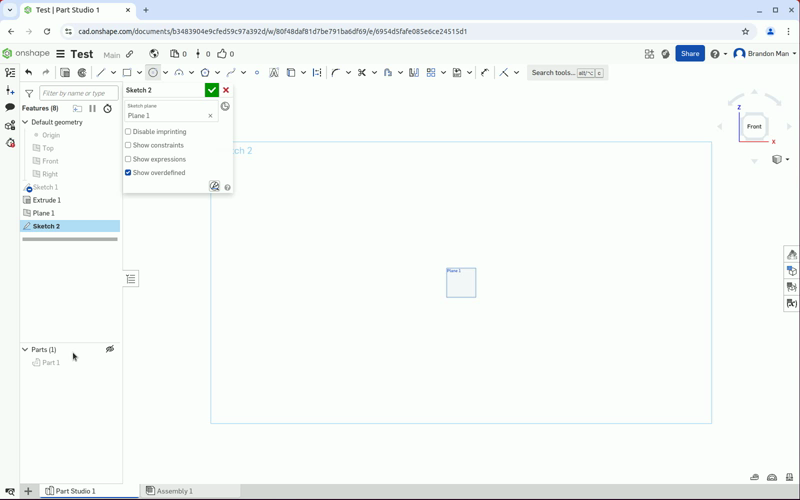
key_down(shift)
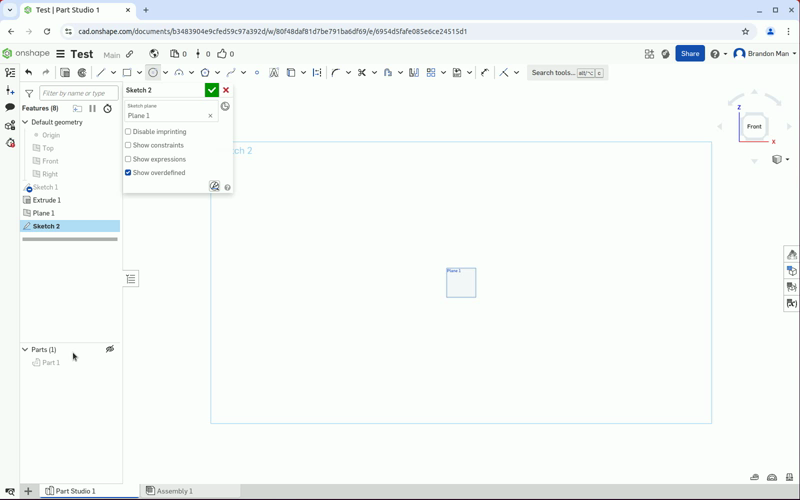
mouse_move(461, 282)
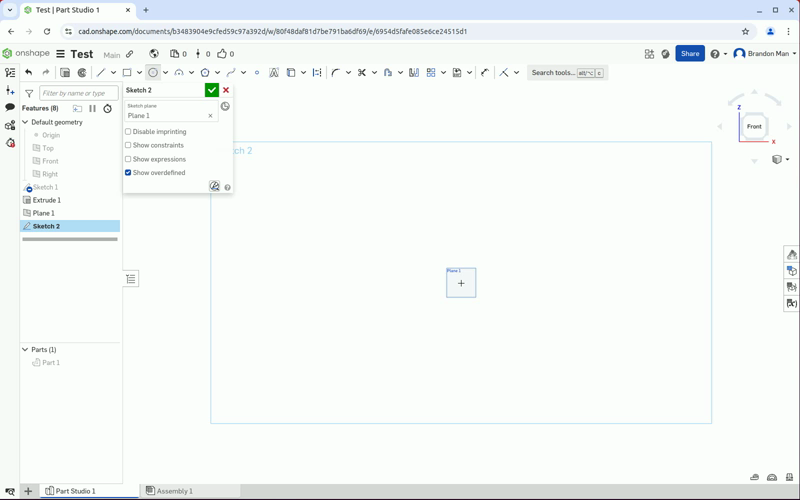
click(461, 282)
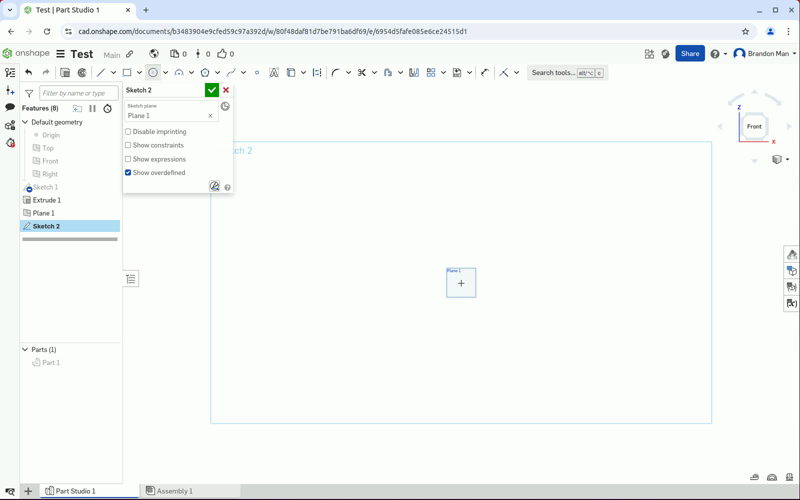
key_up(shift)
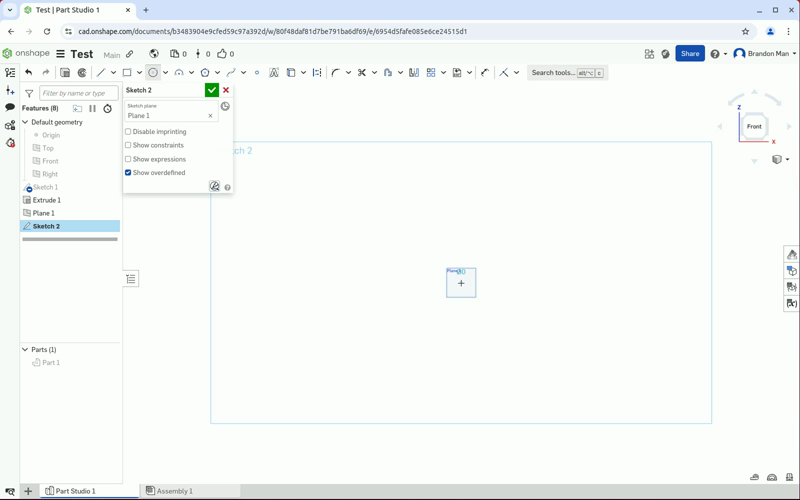
mouse_move(494, 282)
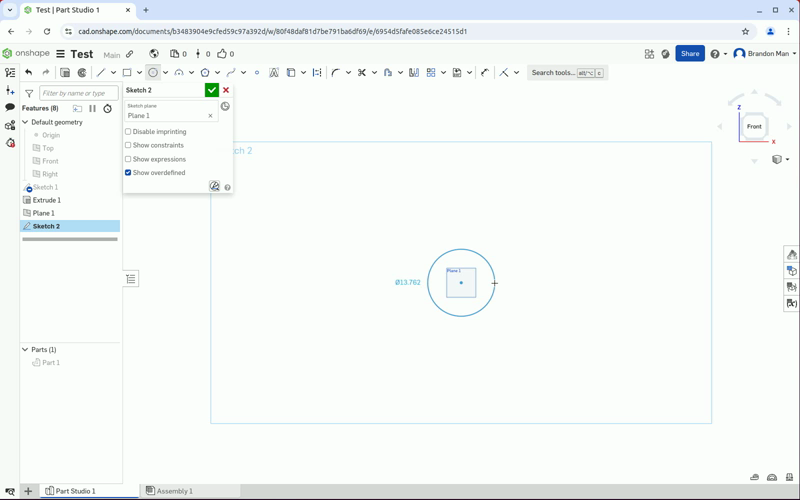
click(494, 282)
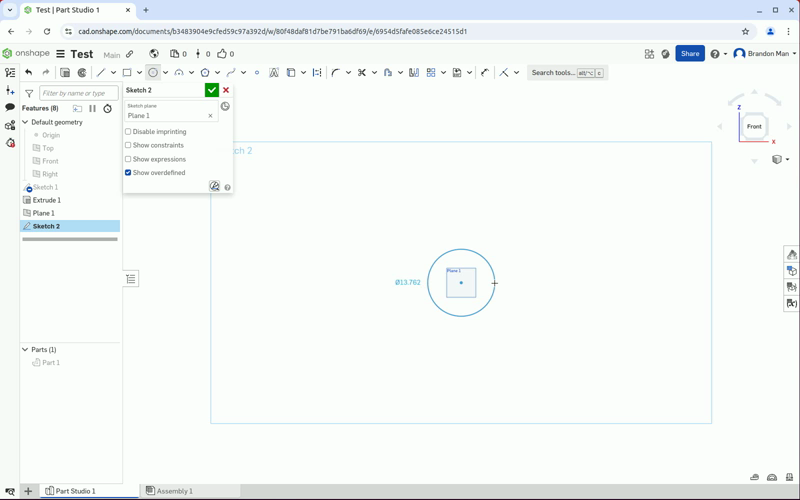
key(esc)
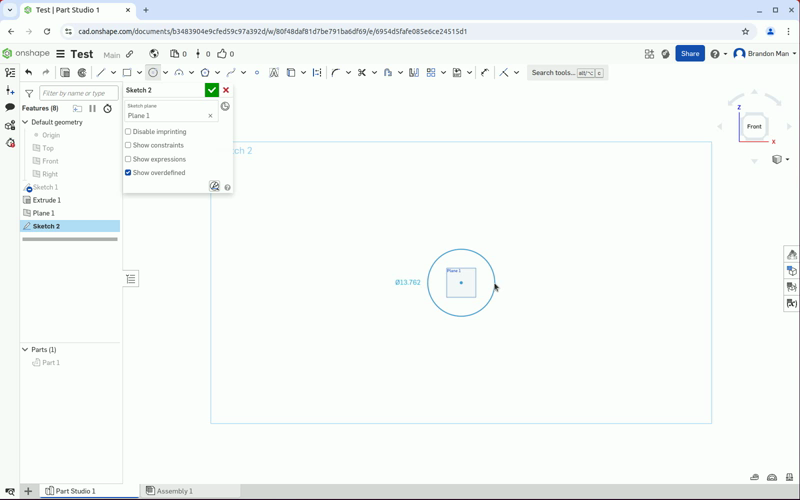
key(c)
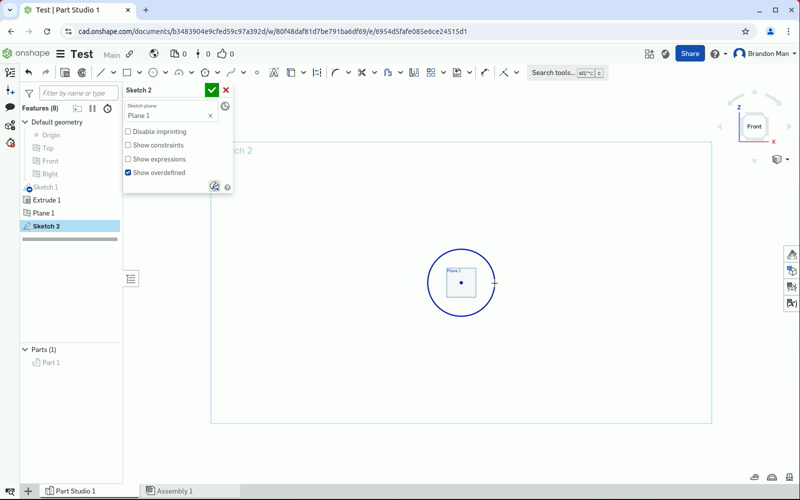
key_down(shift)
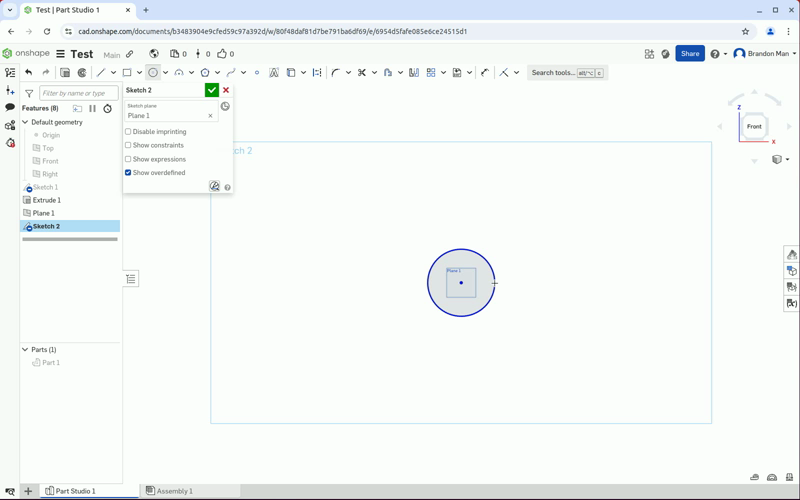
mouse_move(461, 282)
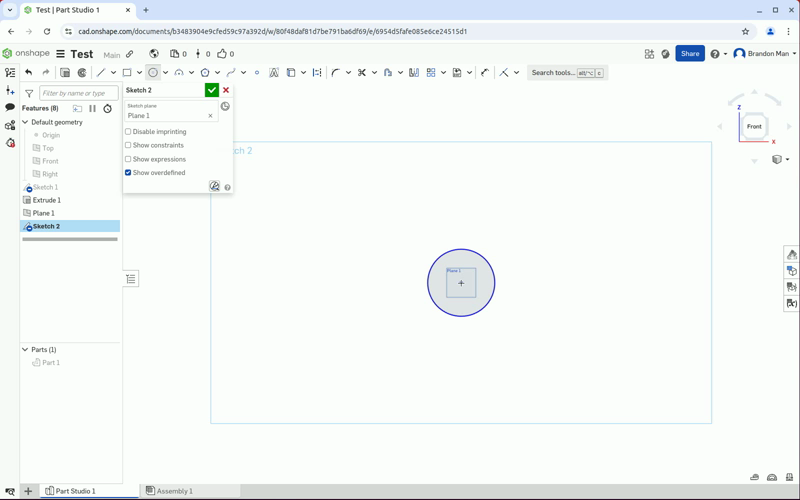
click(461, 282)
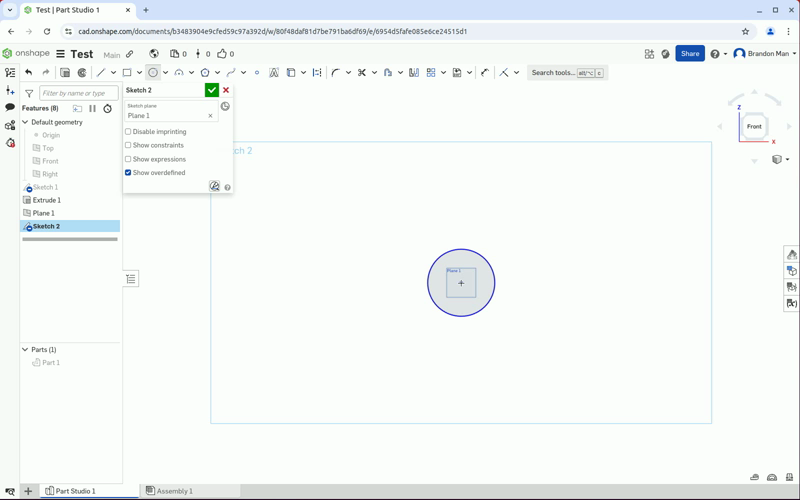
key_up(shift)
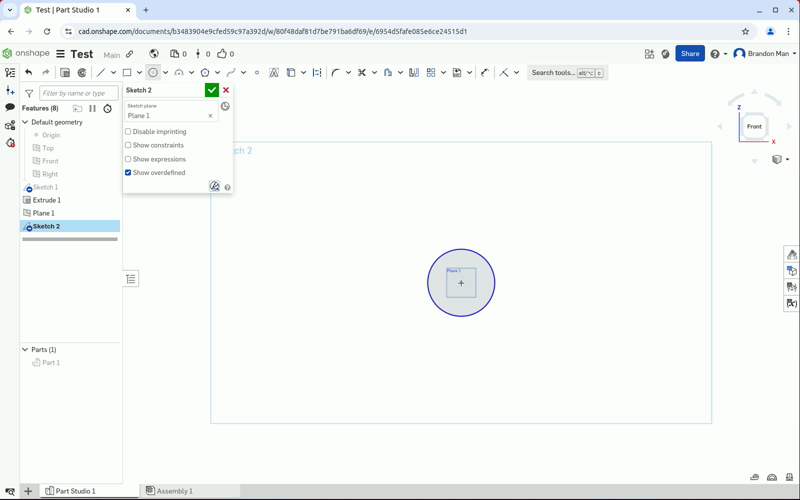
mouse_move(480, 282)
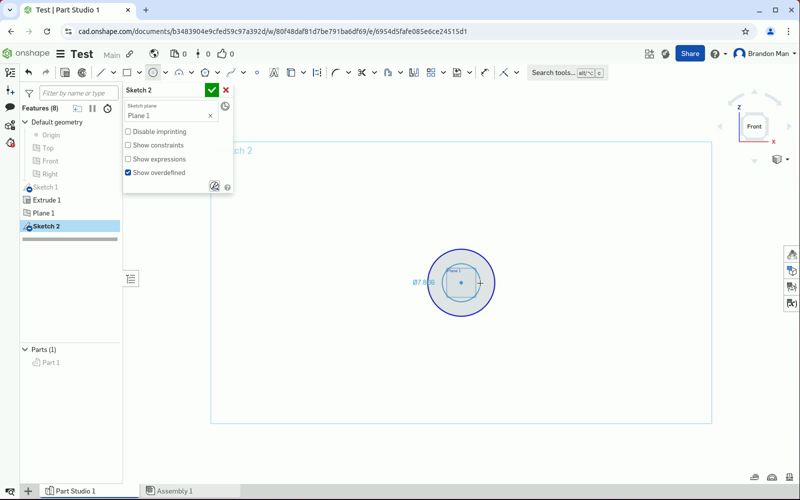
click(480, 282)
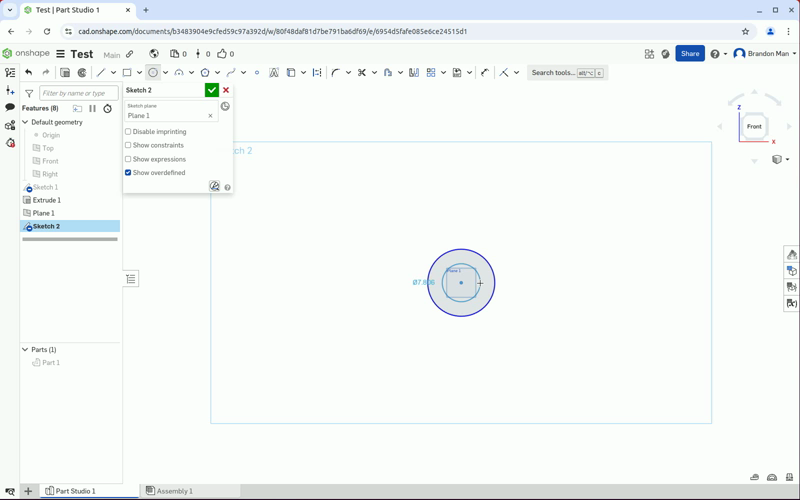
key(esc)
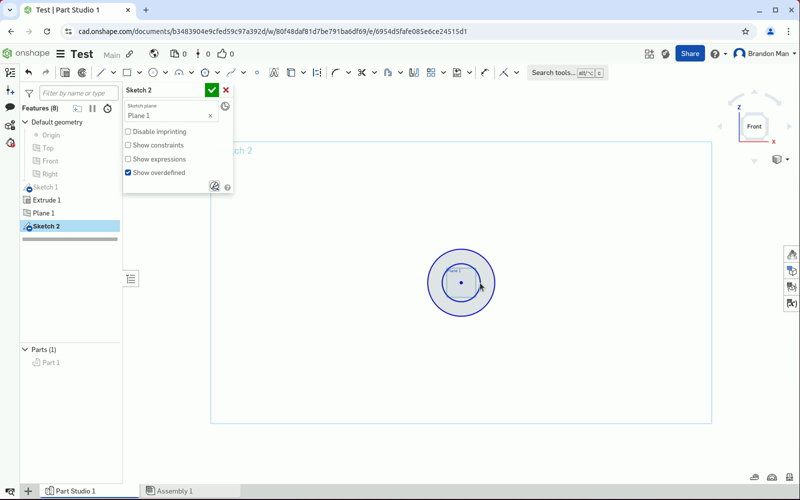
mouse_move(489, 283)
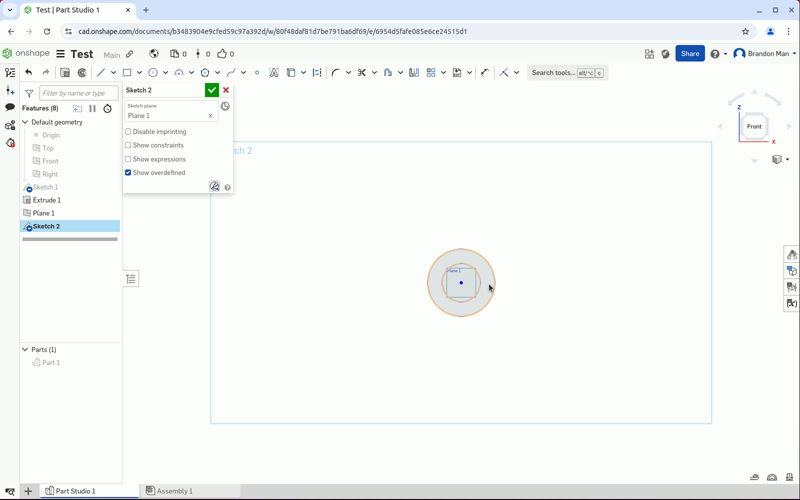
click(489, 283)
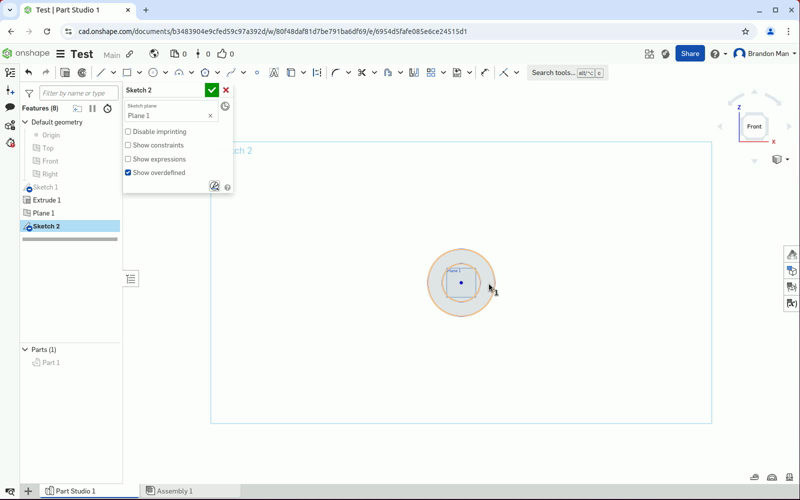
mouse_move(73, 352)
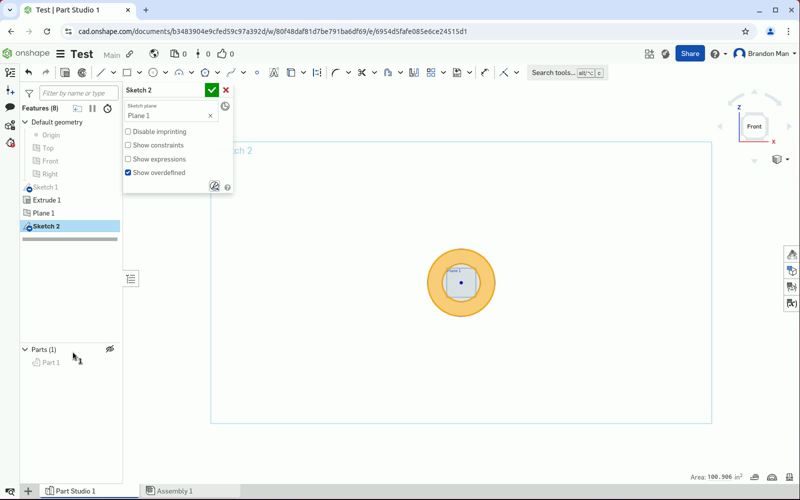
key(shift+y)
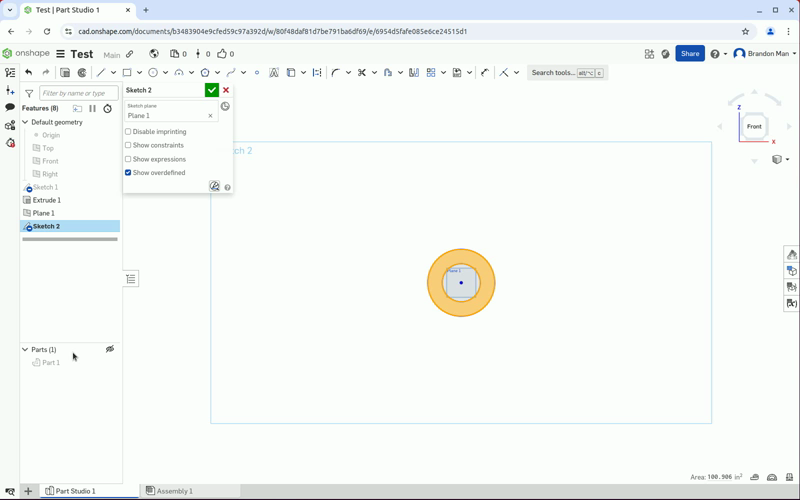
key(shift+e)
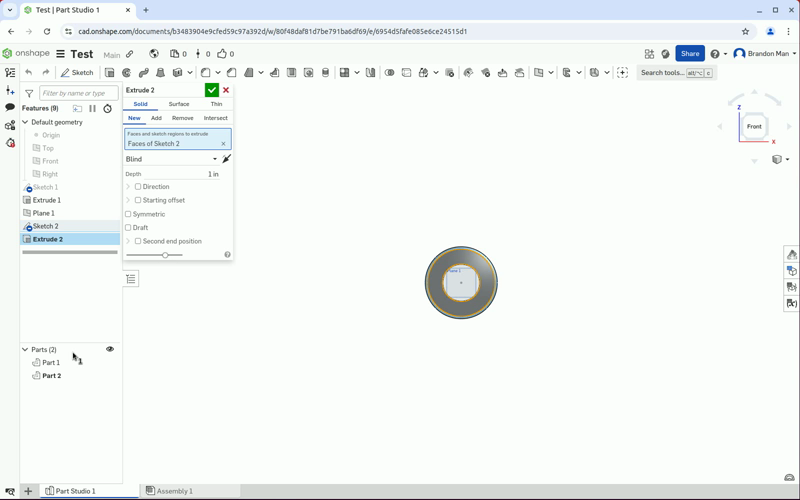
mouse_move(143, 106)
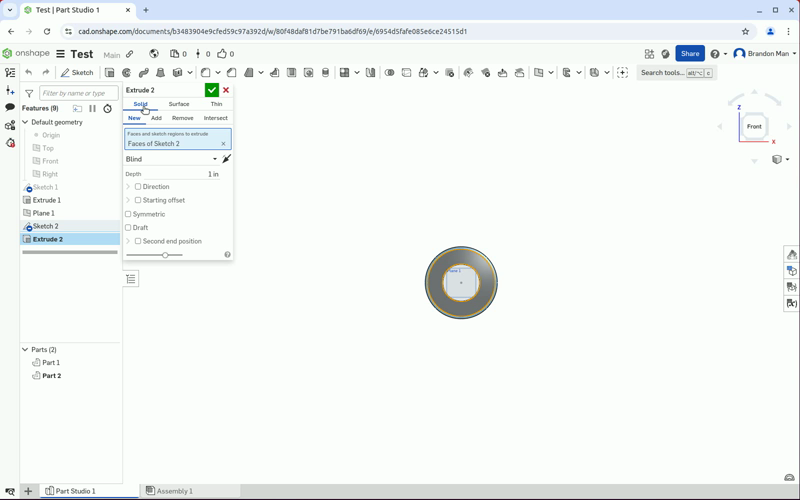
click(143, 106)
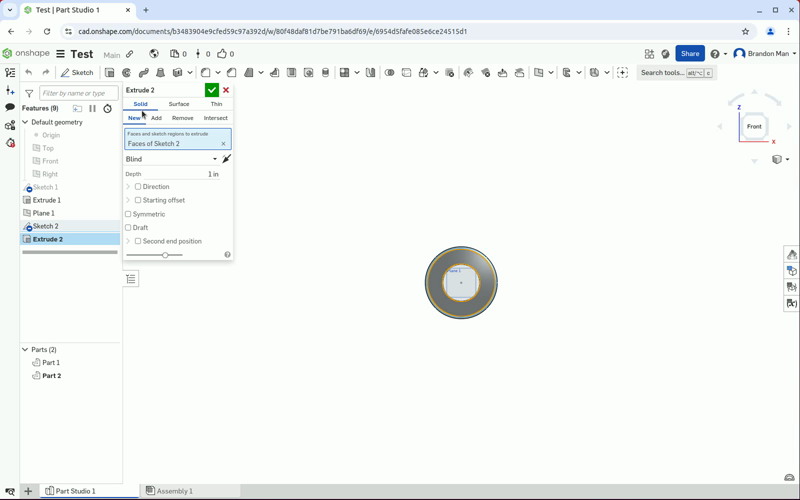
mouse_move(137, 120)
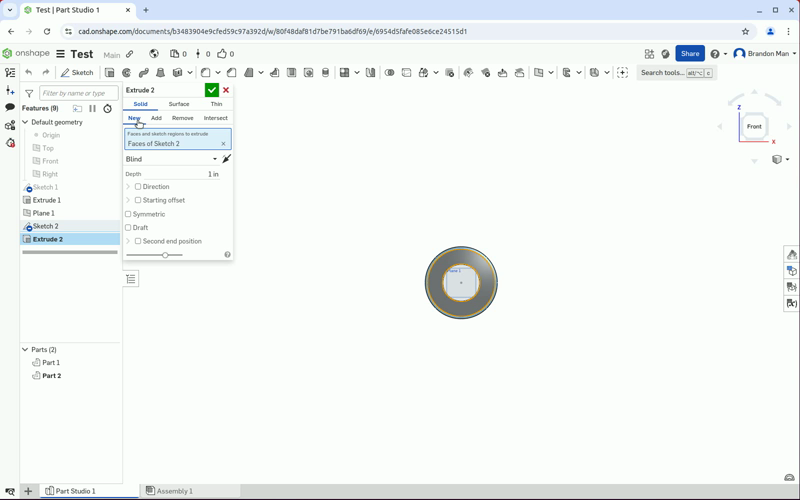
click(137, 120)
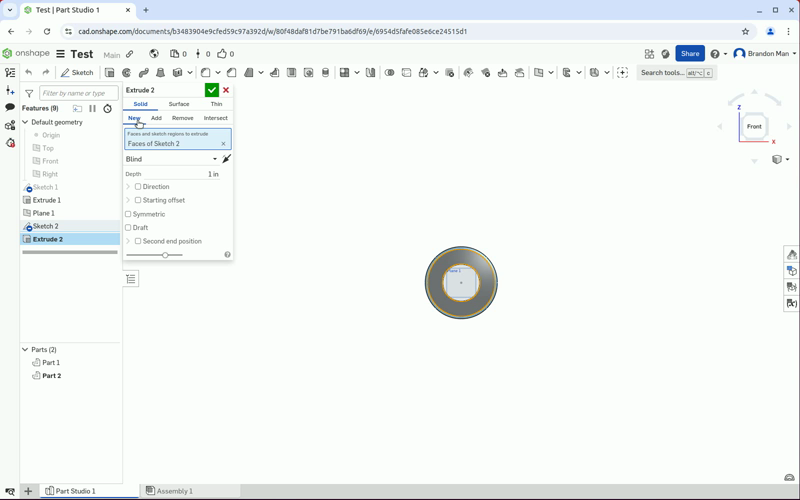
key(tab, 4)
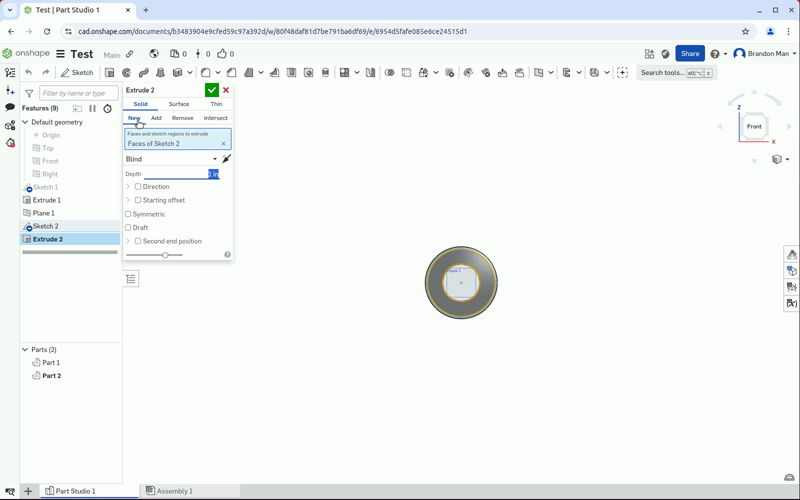
text(0.963)
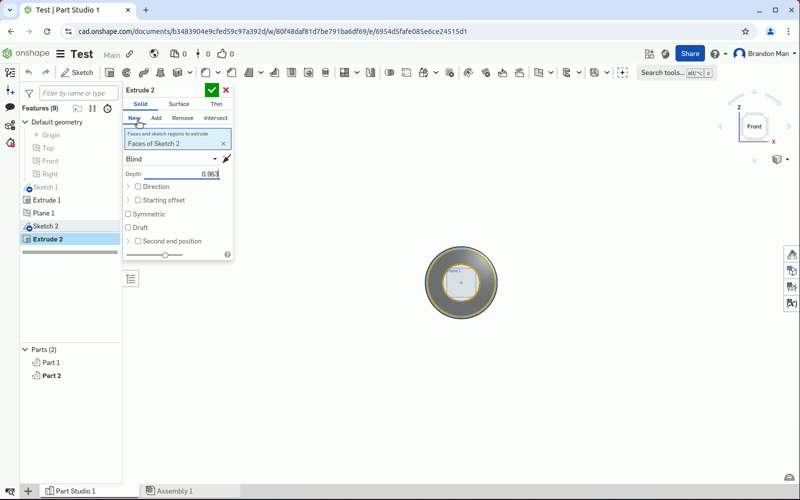
key(enter)
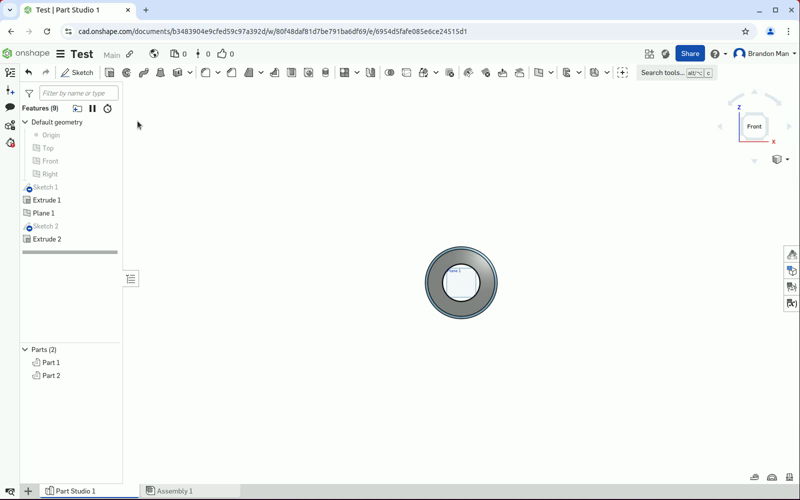
key(shift+h)
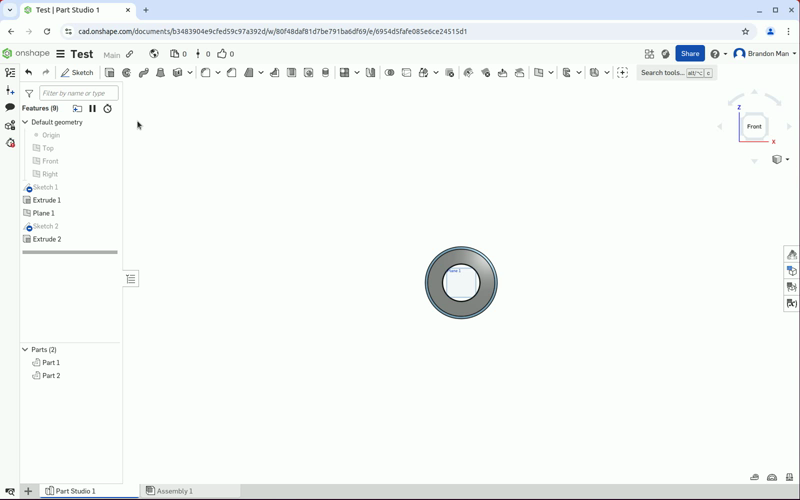
key(shift+h)
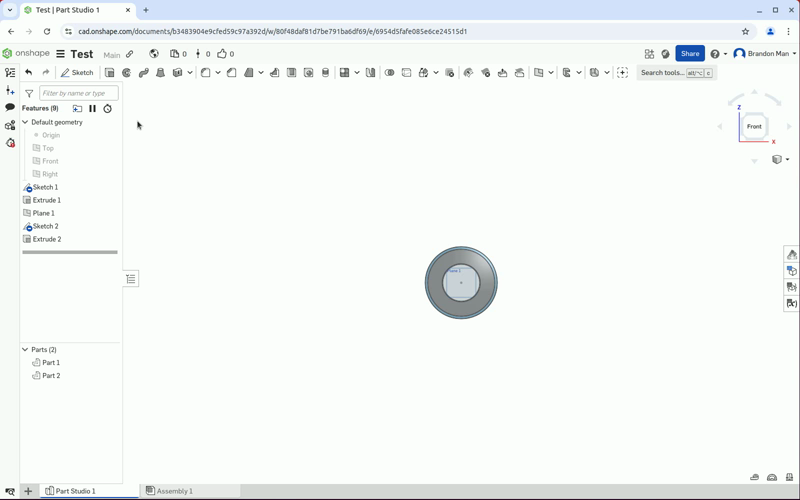
key(shift+7)
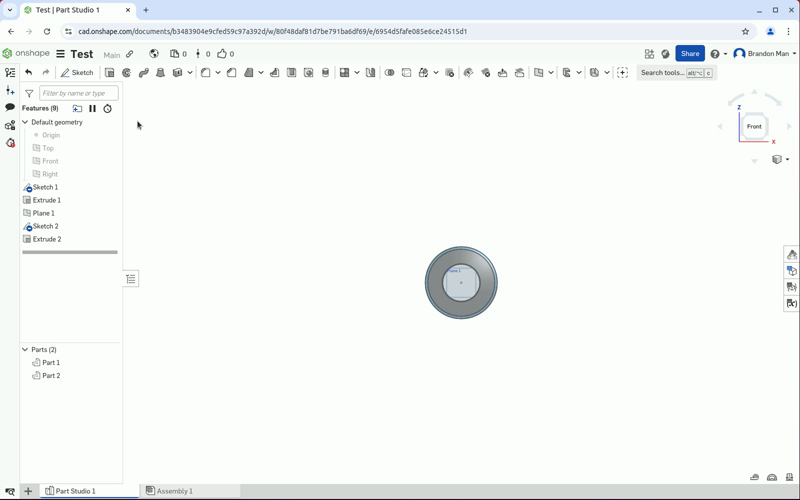
key(left, 2)
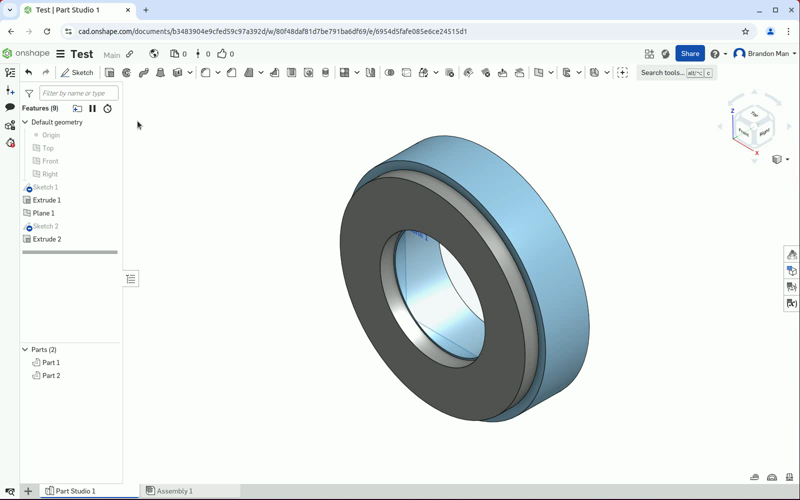
key(down, 2)
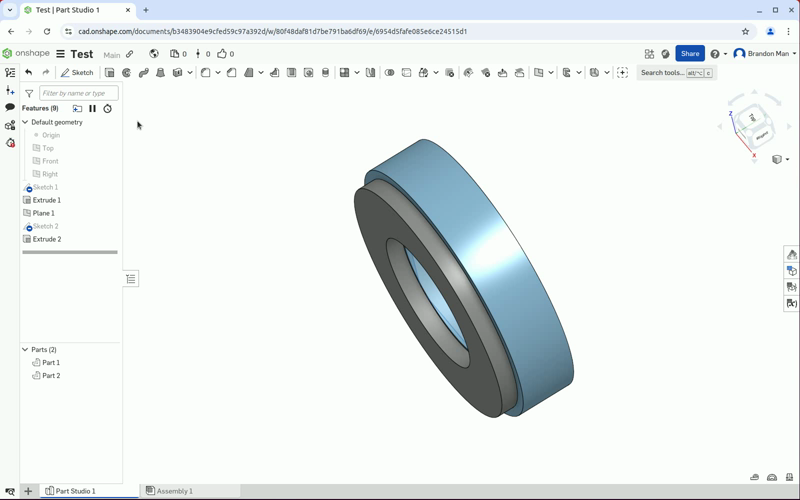
key(up, 2)
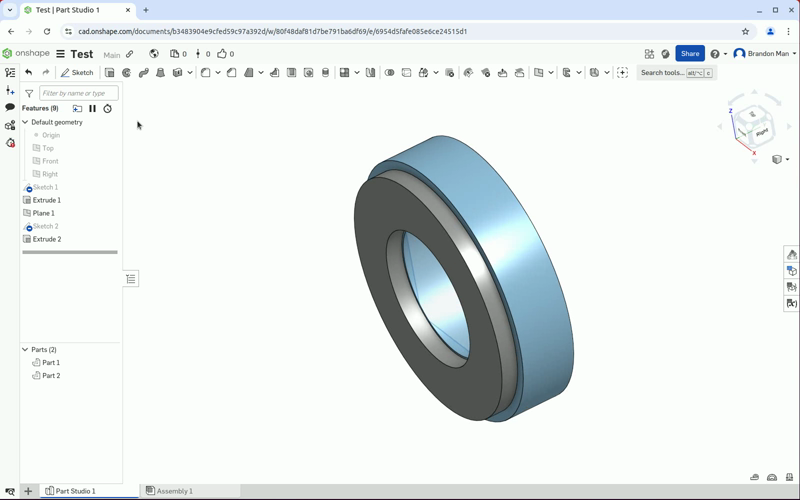
key(right, 2)
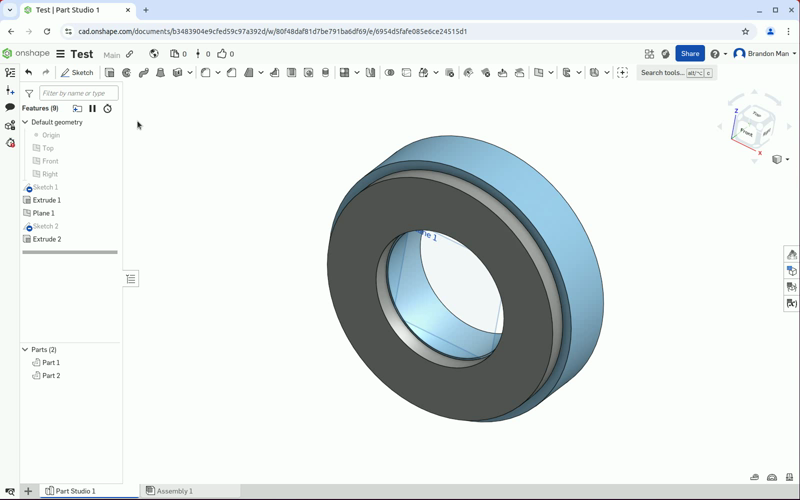
mouse_move(73, 189)
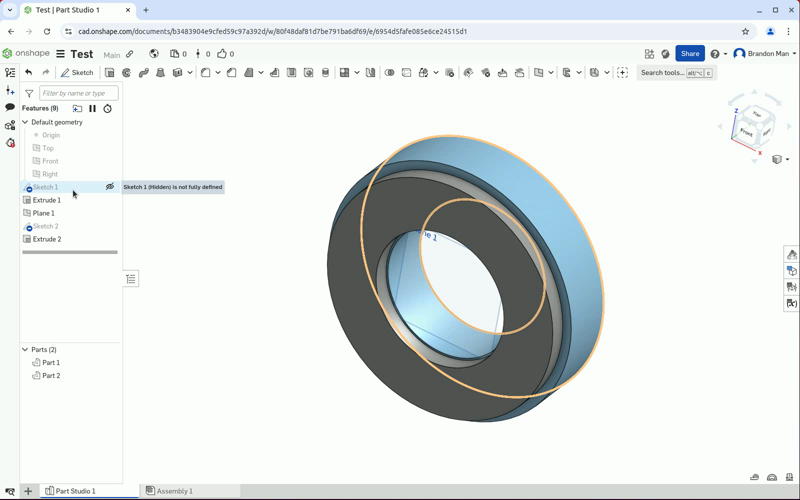
click(73, 189)